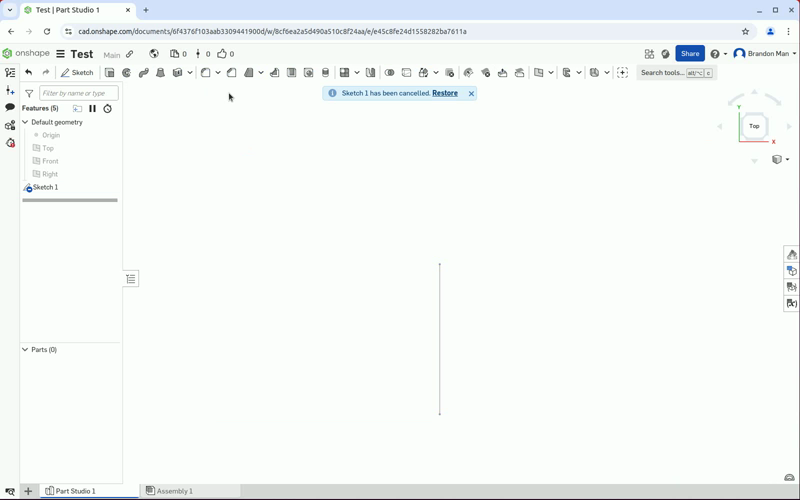
key(shift+h)
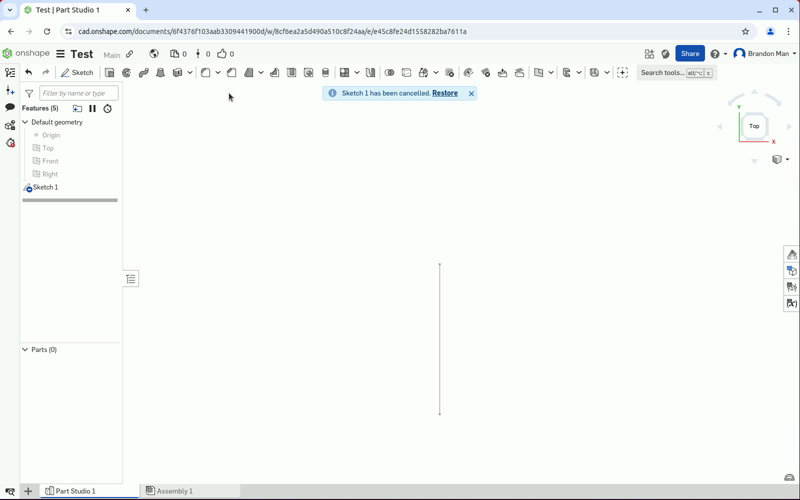
key(shift+s)
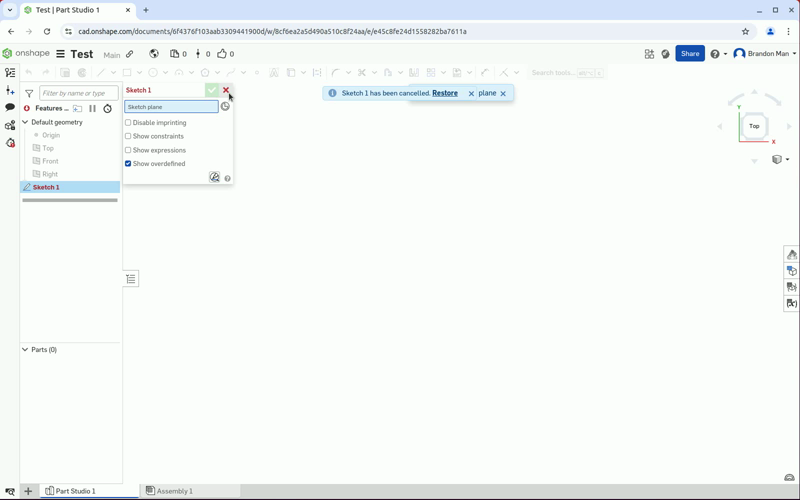
mouse_move(73, 150)
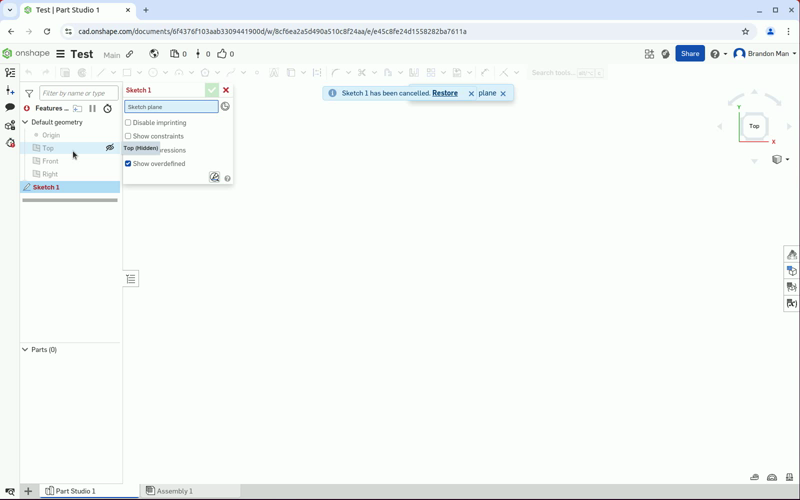
click(73, 150)
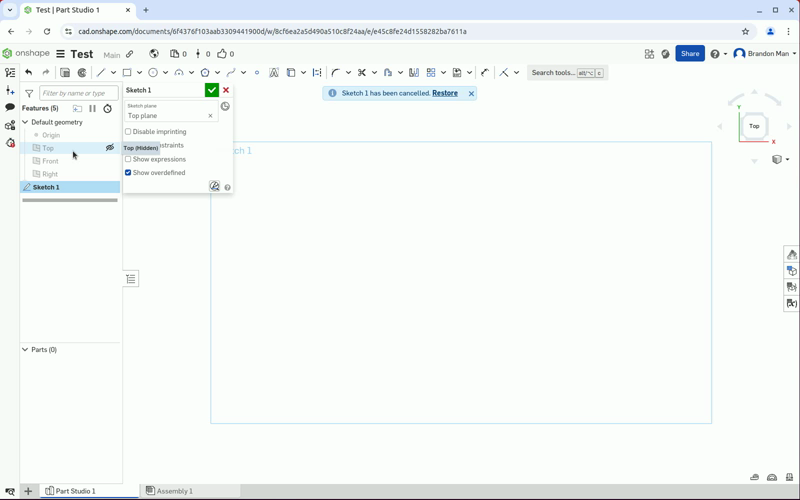
mouse_move(73, 352)
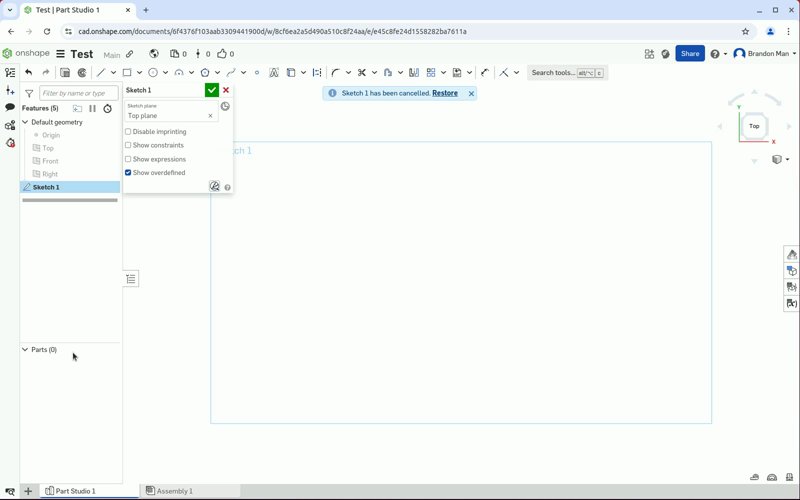
key(y)
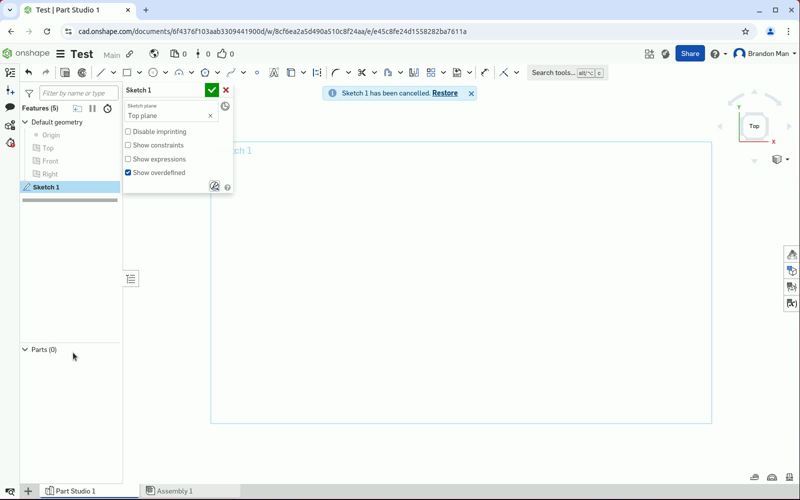
key(l)
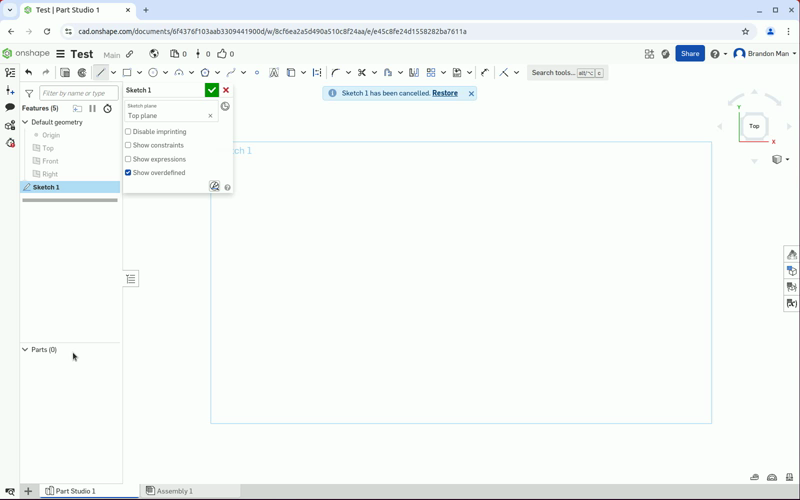
key_down(shift)
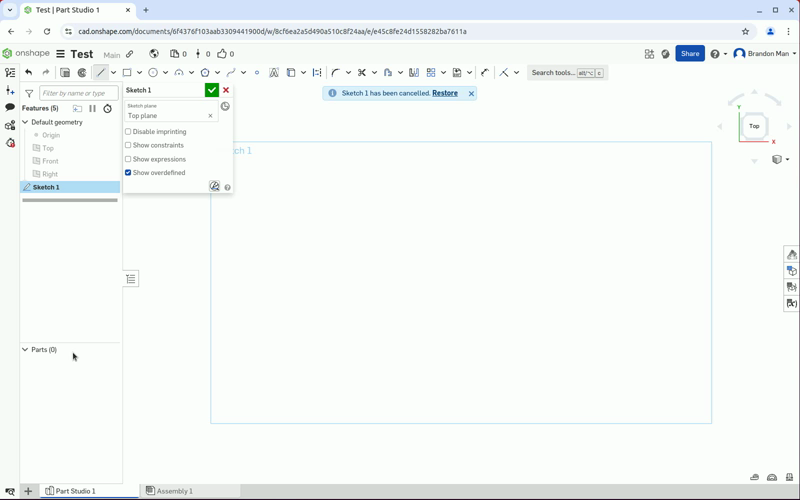
mouse_move(456, 286)
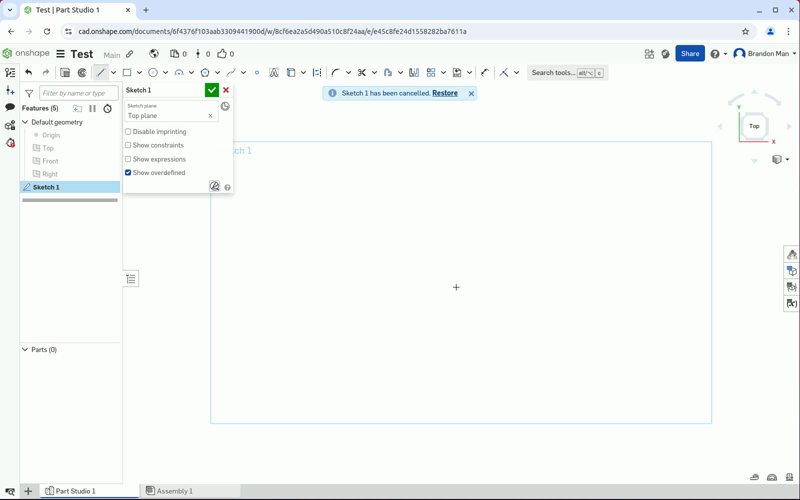
click(456, 286)
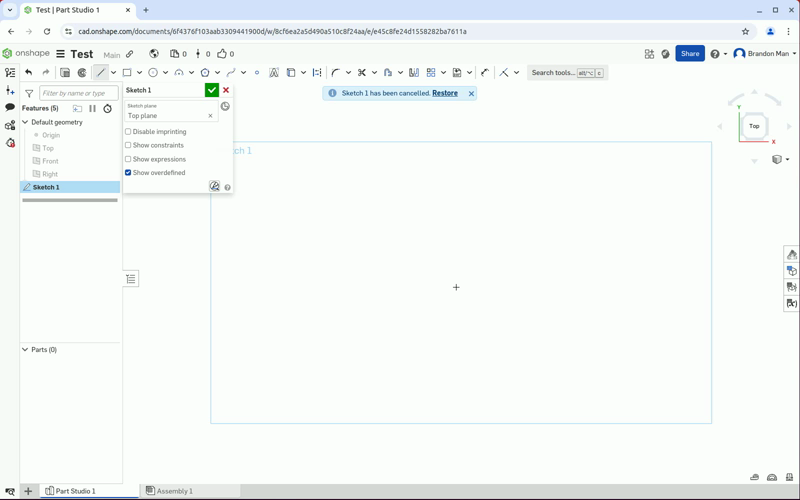
key_up(shift)
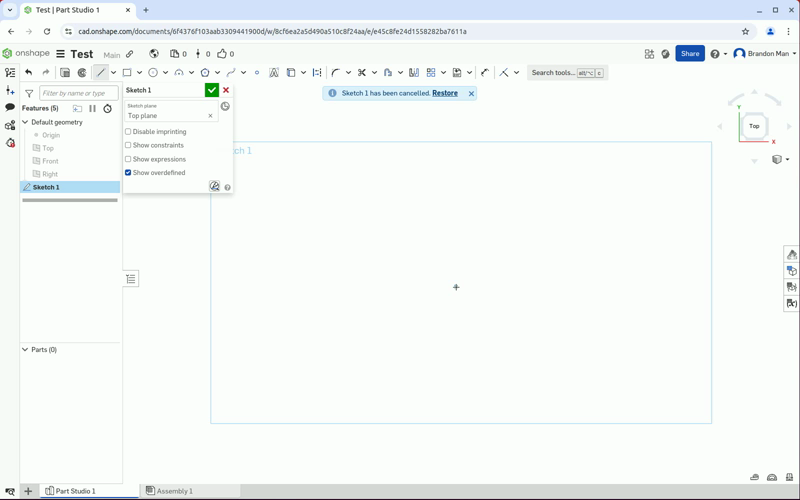
key_down(shift)
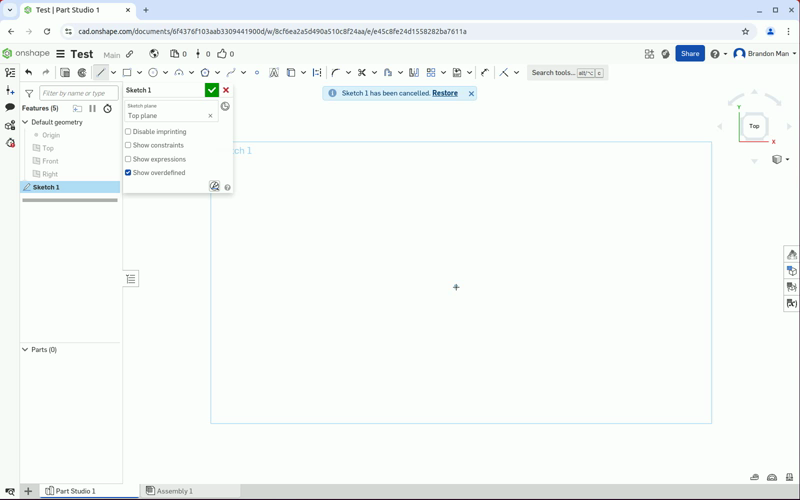
mouse_move(573, 286)
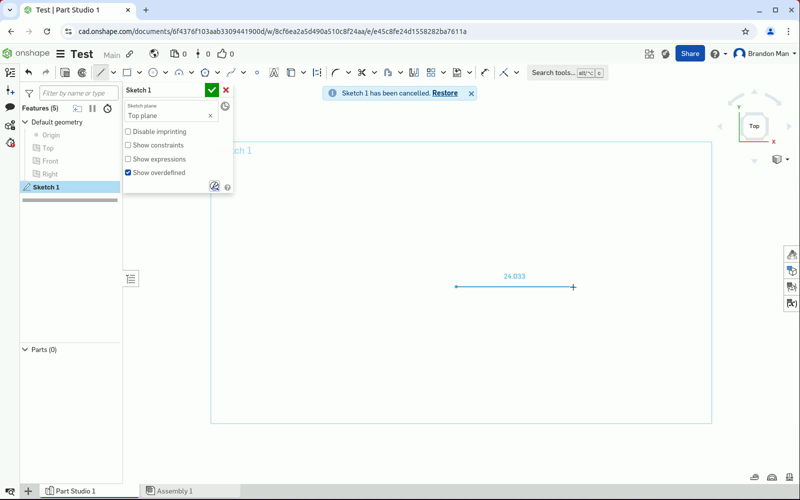
click(573, 286)
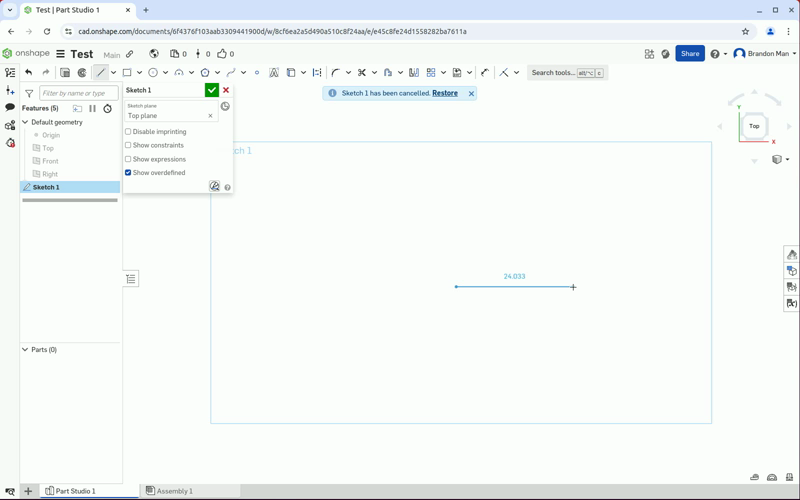
key_up(shift)
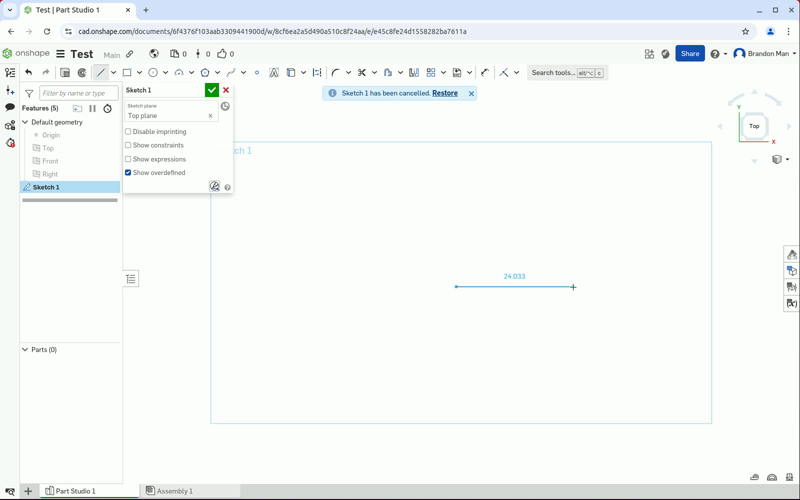
key_down(shift)
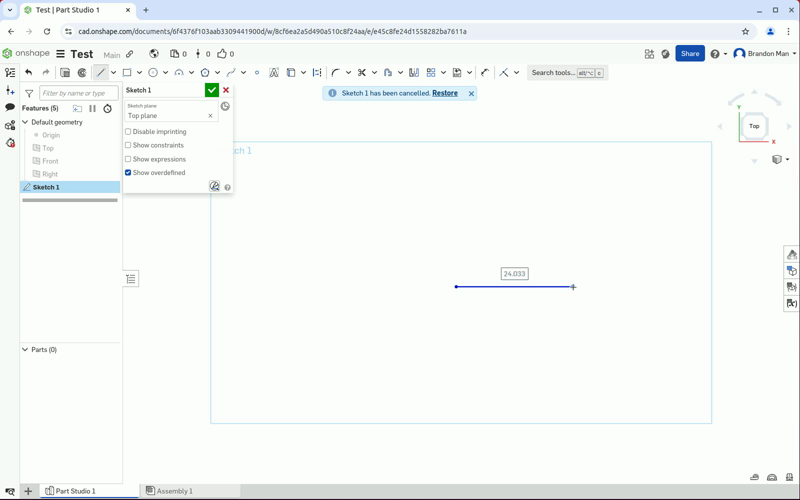
mouse_move(573, 213)
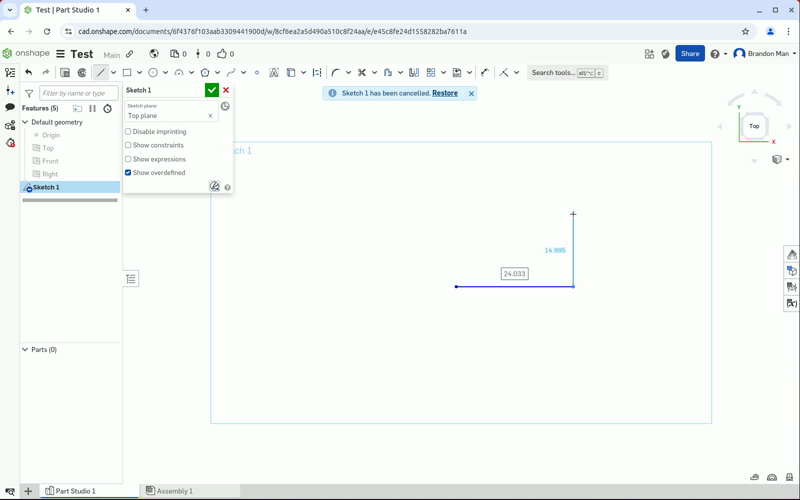
click(573, 213)
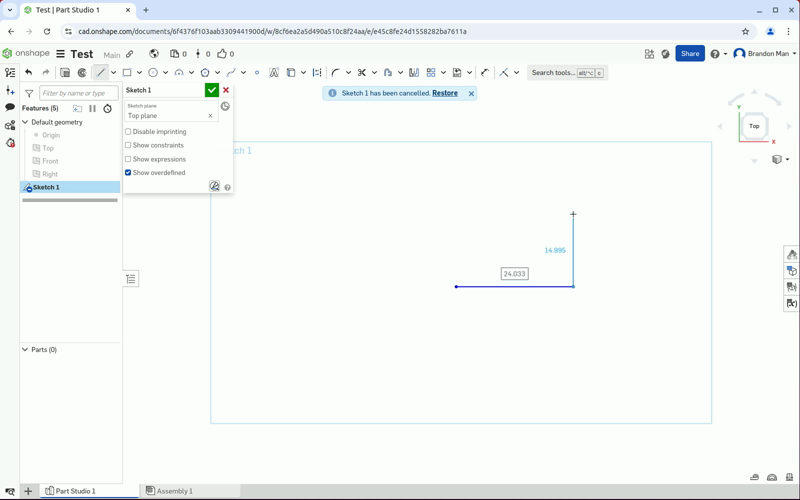
key_up(shift)
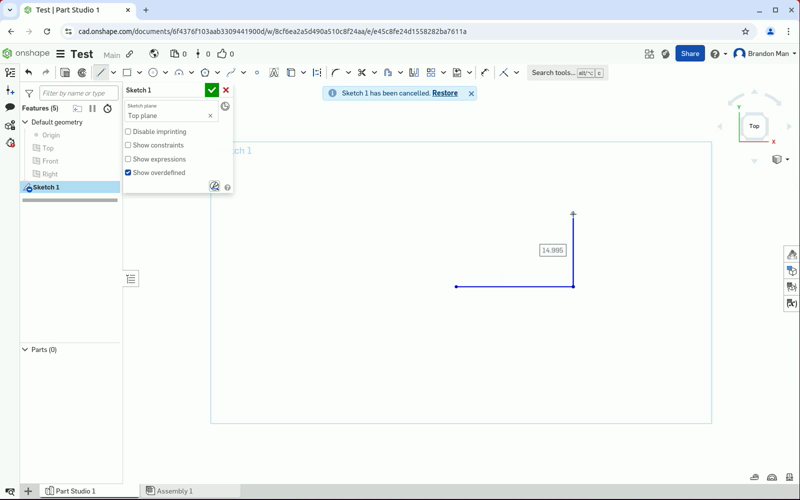
key_down(shift)
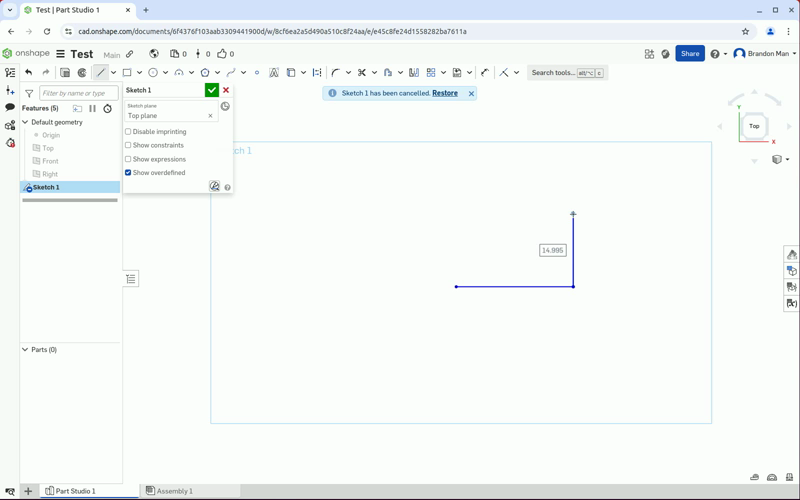
mouse_move(456, 213)
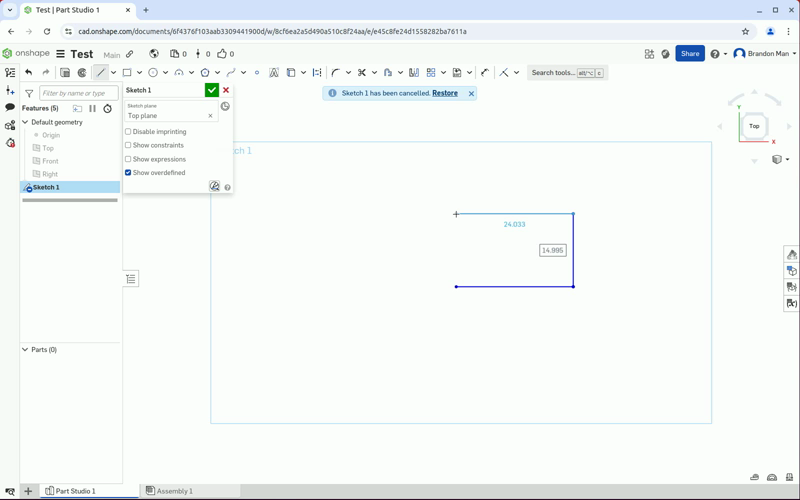
click(456, 213)
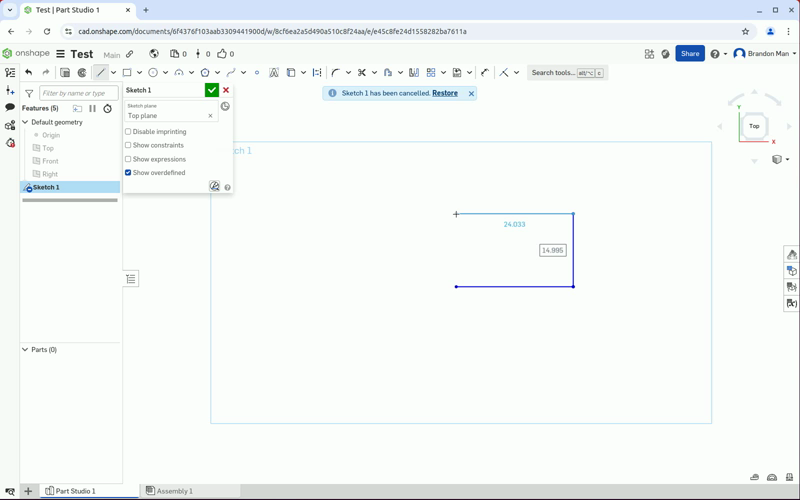
key_up(shift)
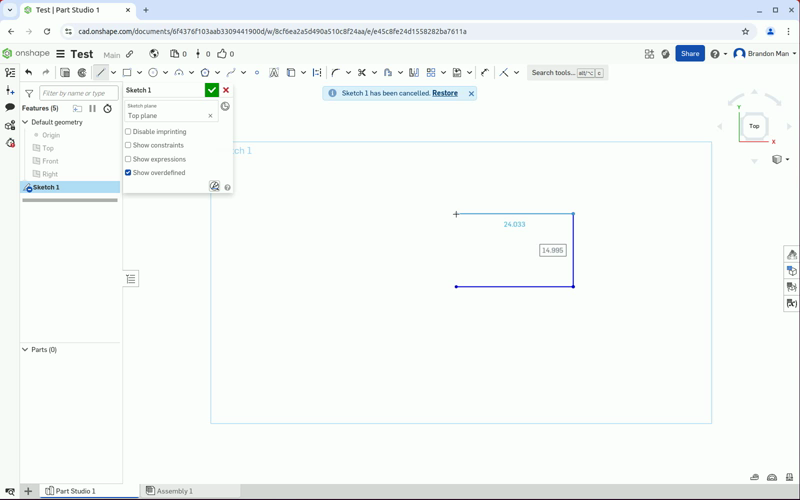
key_down(shift)
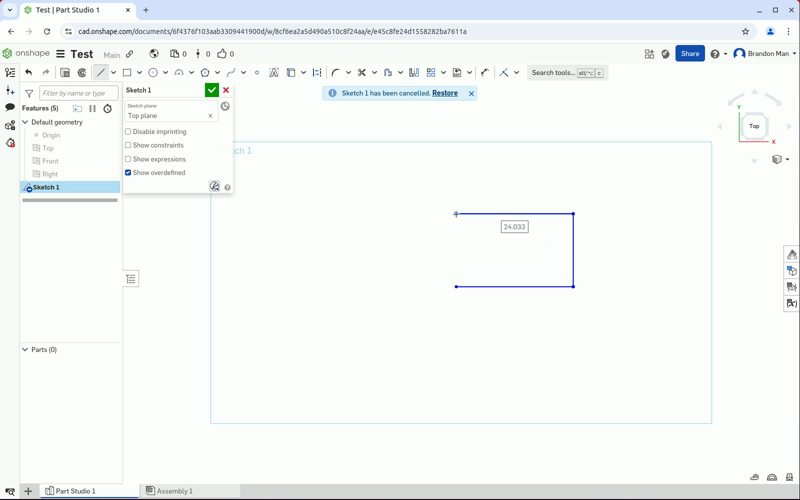
mouse_move(456, 286)
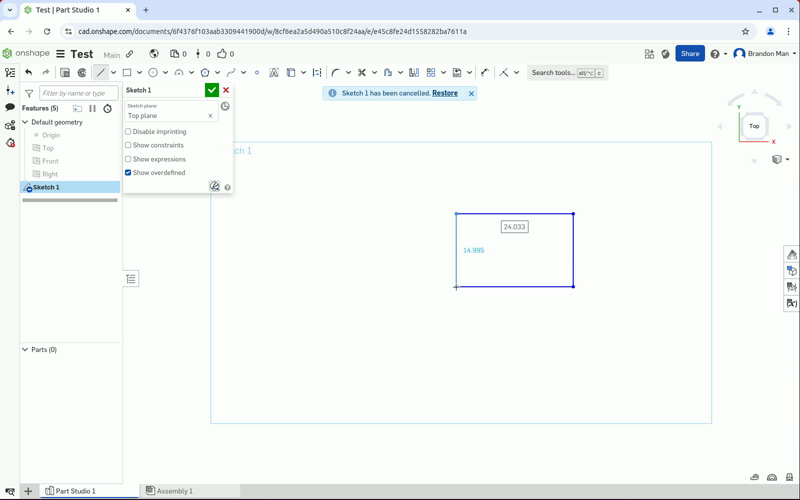
key_up(shift)
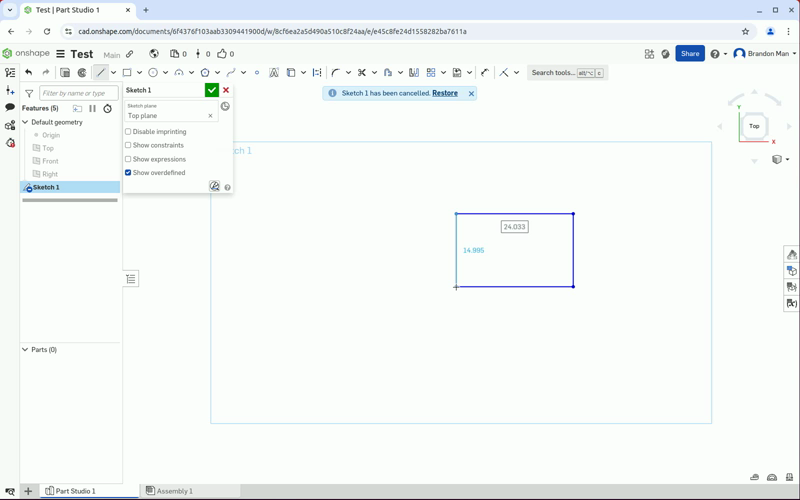
click(456, 286)
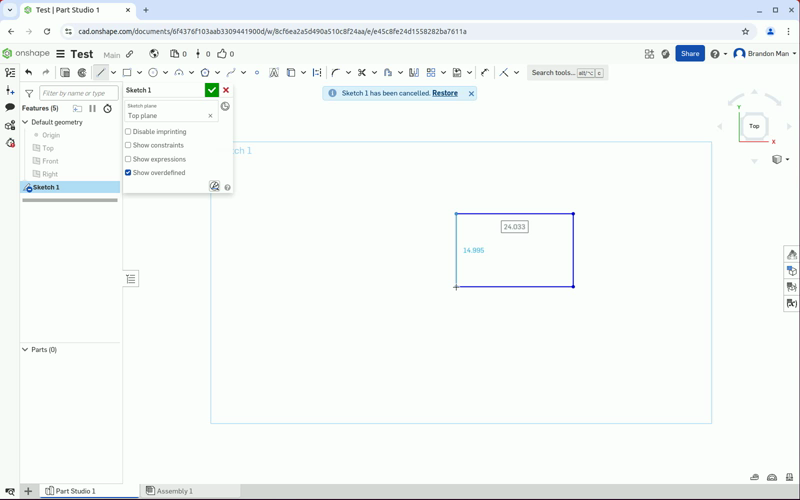
key(esc)
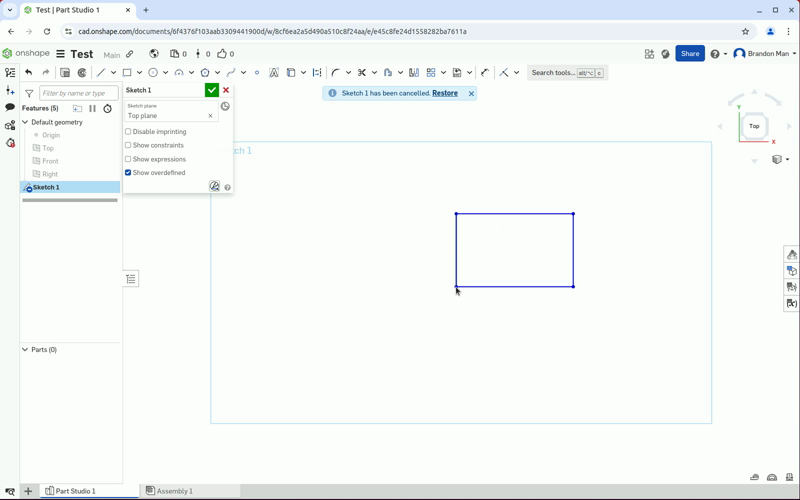
mouse_move(471, 242)
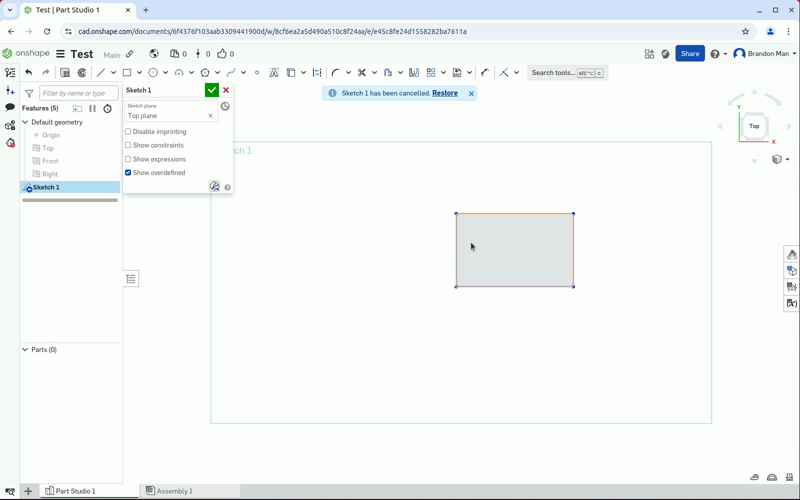
click(471, 242)
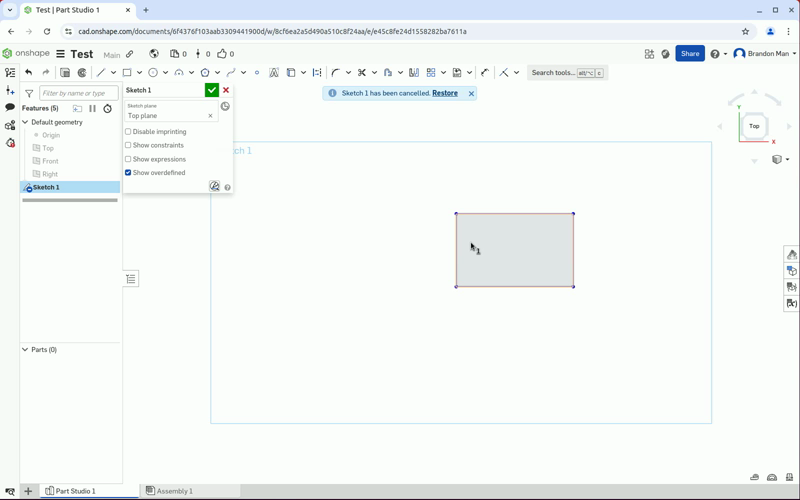
mouse_move(73, 352)
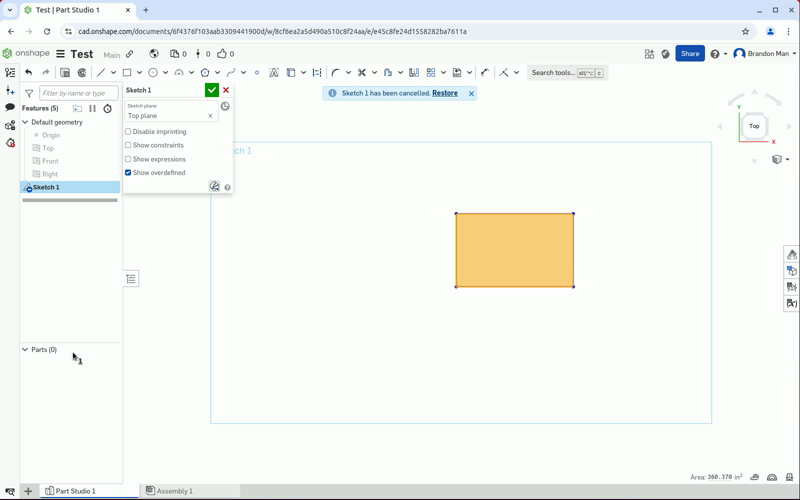
key(shift+y)
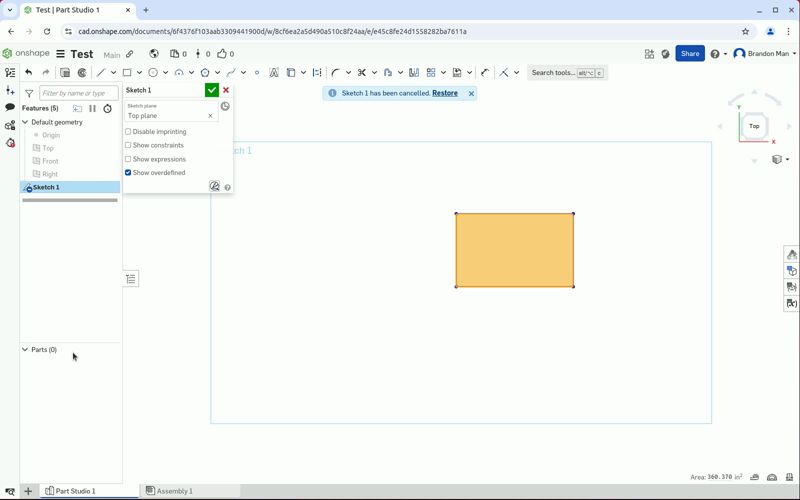
key(shift+e)
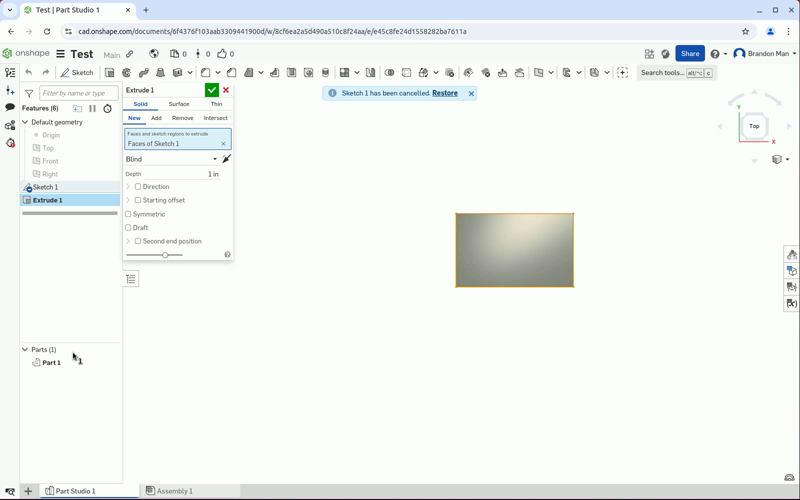
mouse_move(143, 106)
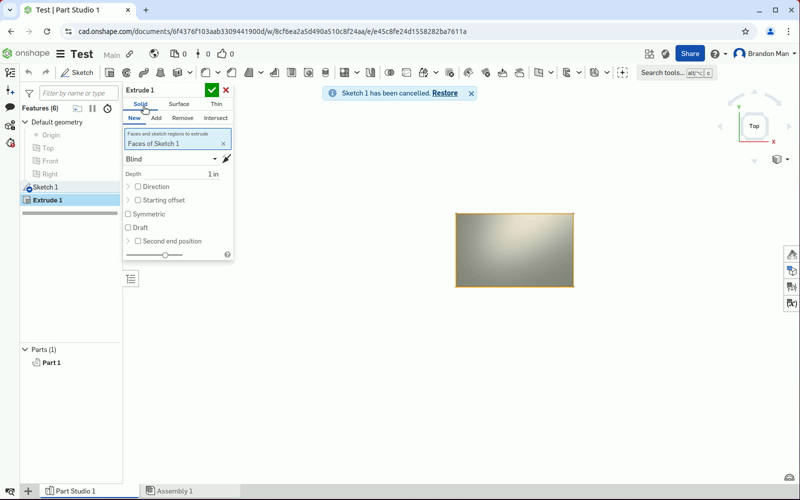
click(143, 106)
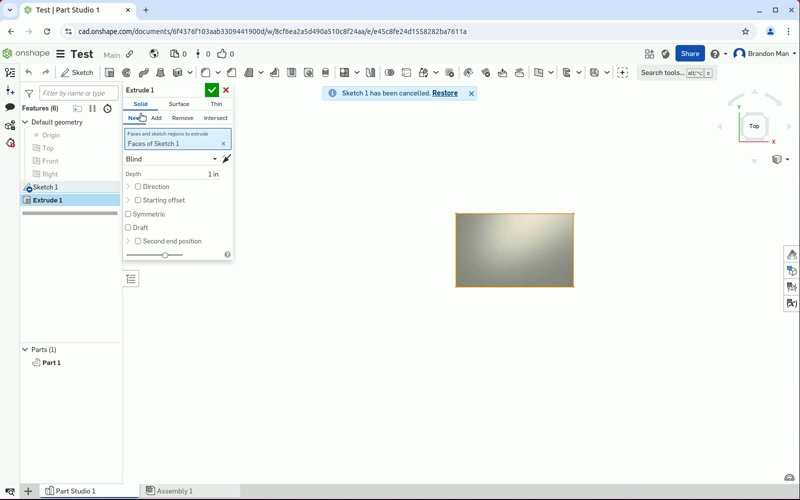
mouse_move(137, 120)
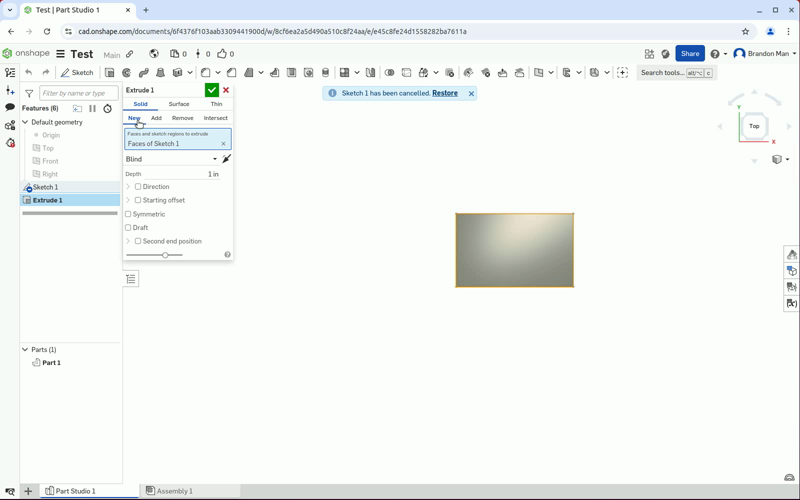
click(137, 120)
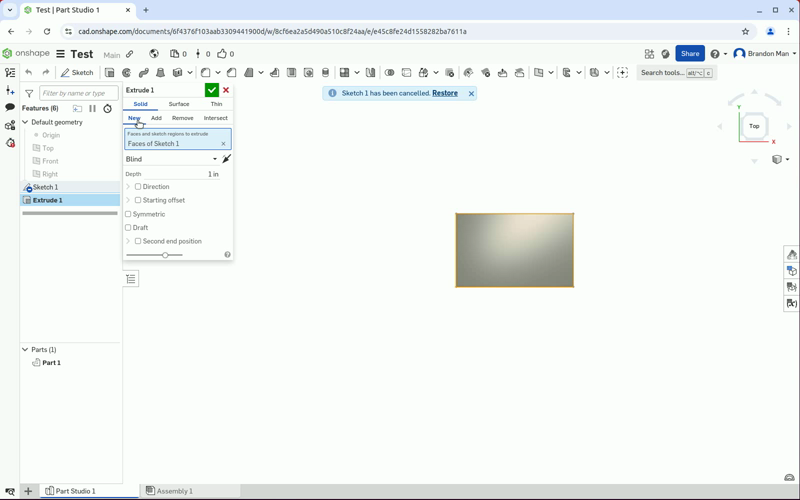
key(tab, 4)
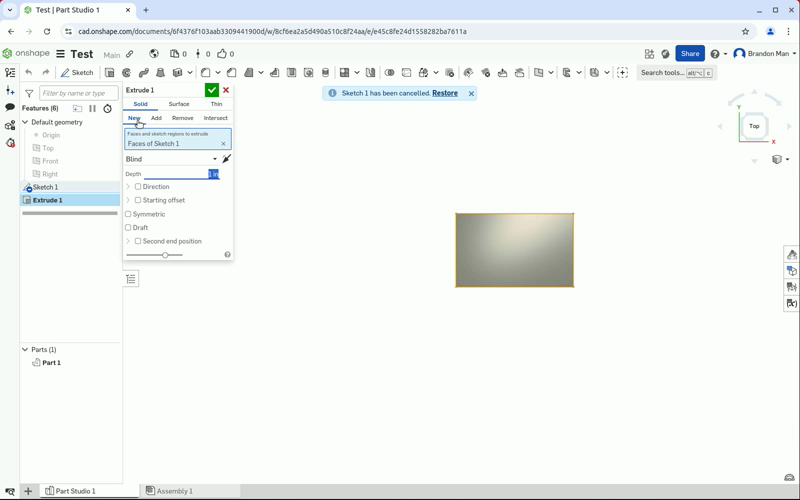
text(20.46)
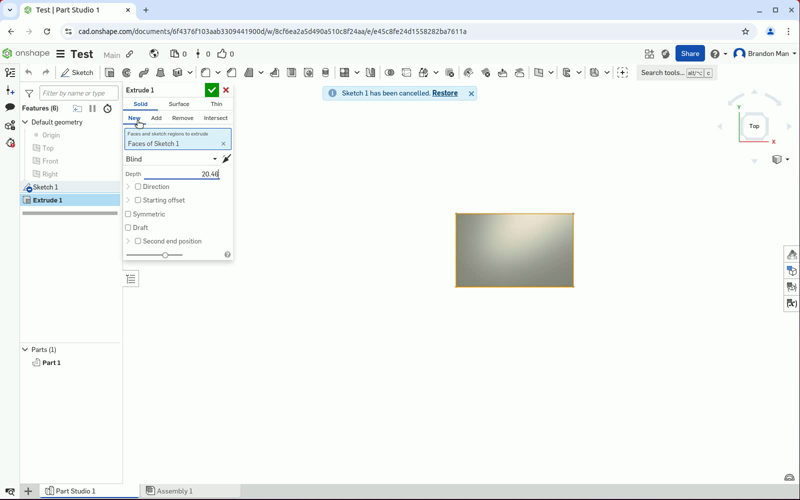
key(enter)
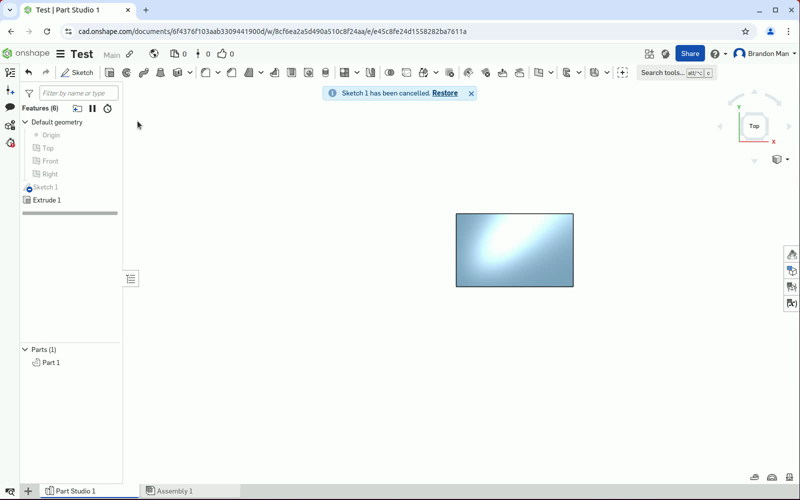
key(shift+h)
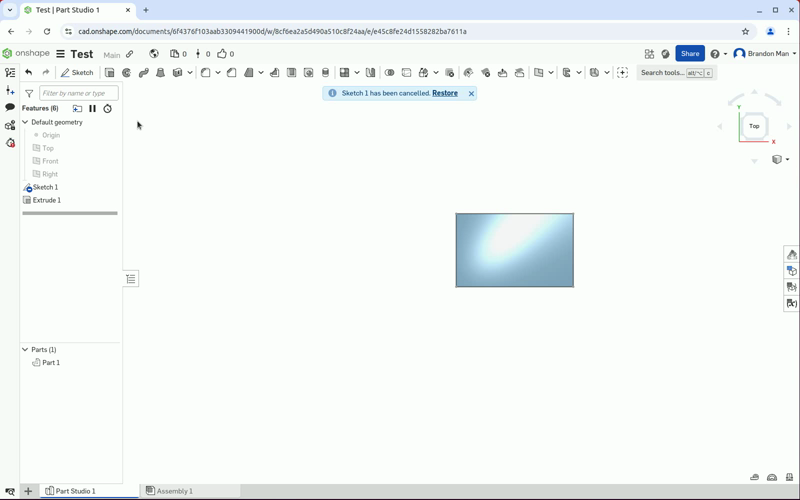
key(shift+h)
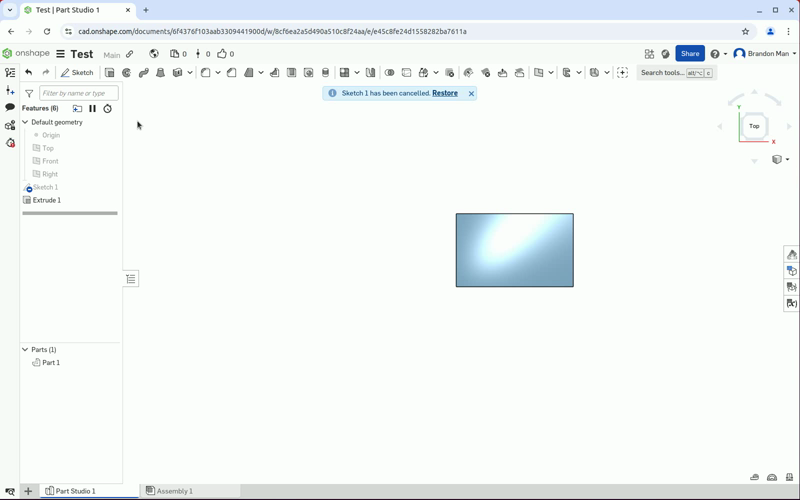
mouse_move(73, 189)
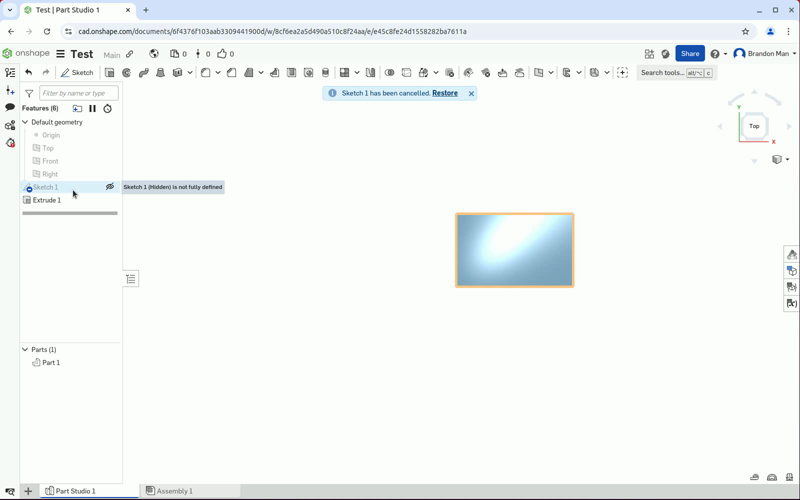
click(73, 189)
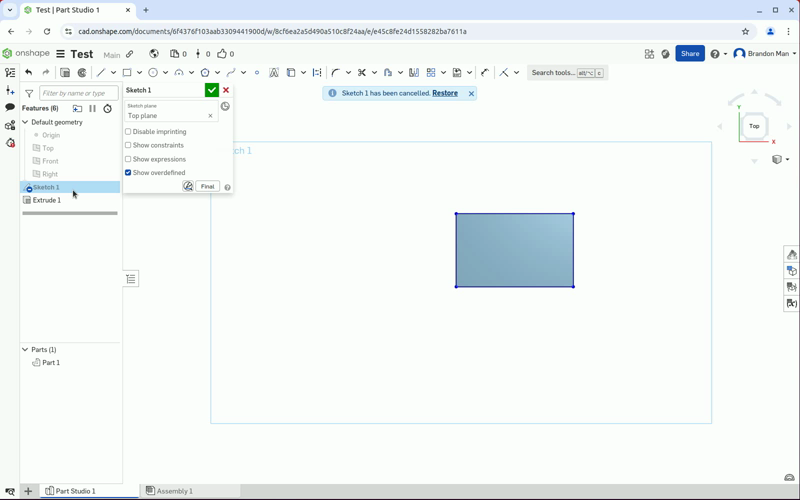
mouse_move(229, 92)
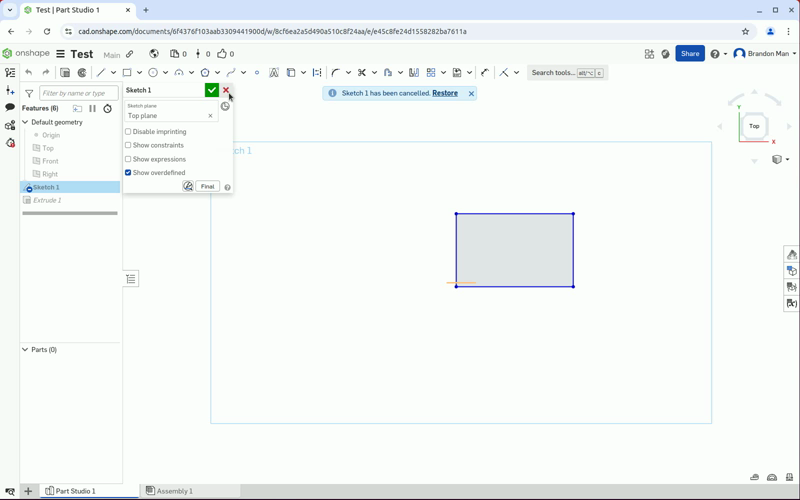
click(229, 92)
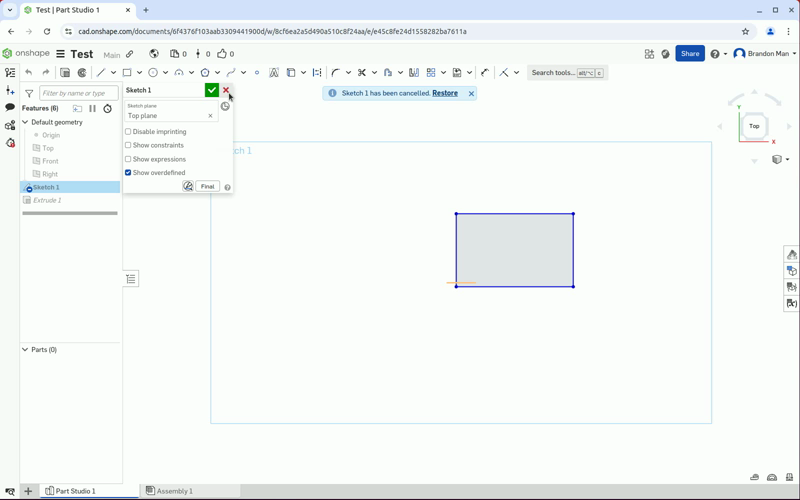
key(shift+s)
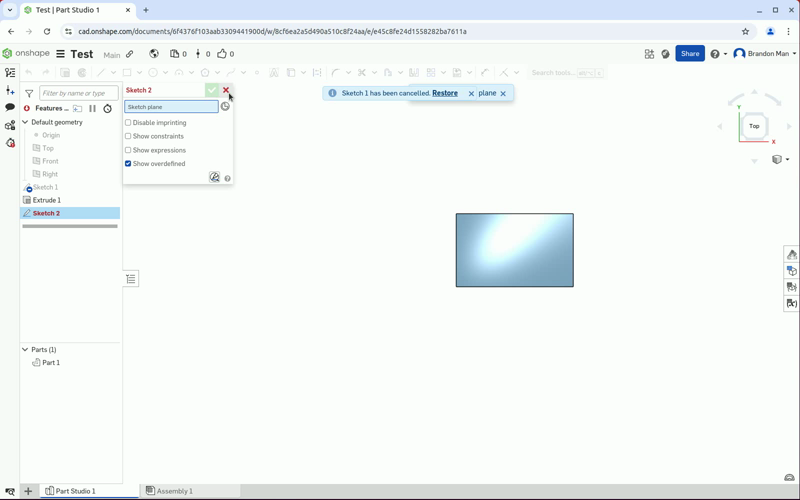
mouse_move(73, 150)
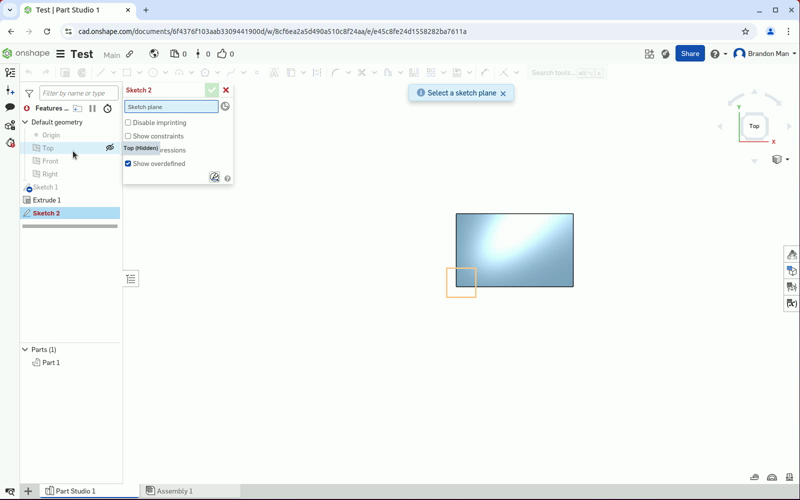
click(73, 150)
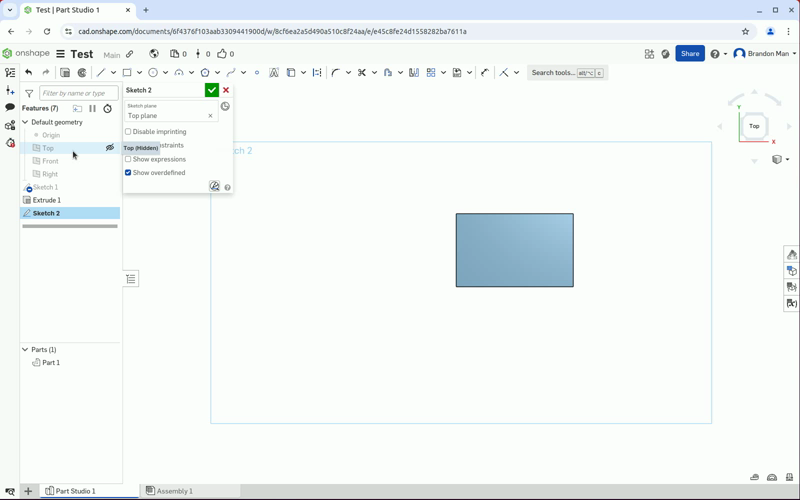
mouse_move(73, 352)
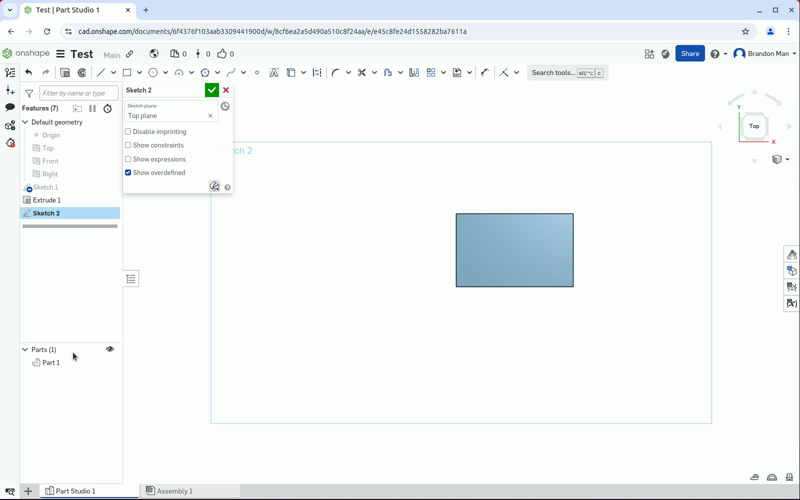
key(y)
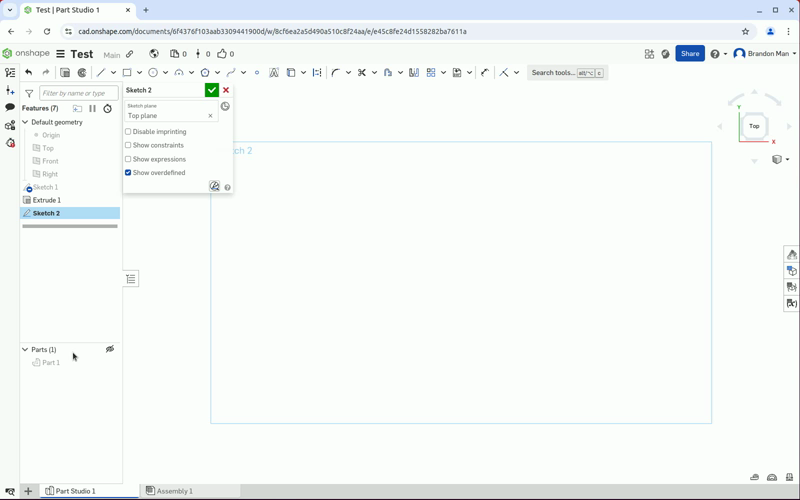
key(l)
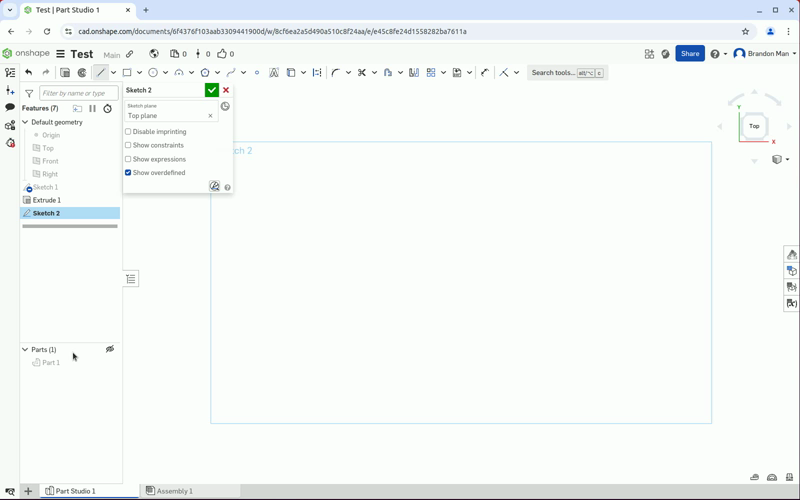
key_down(shift)
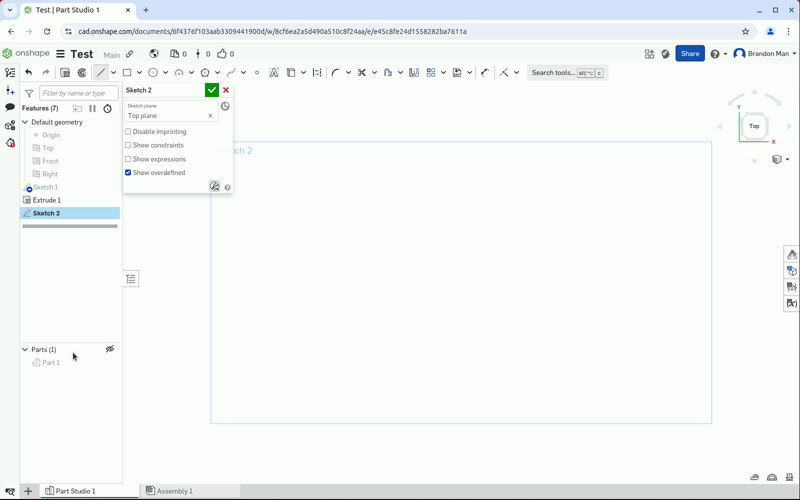
mouse_move(456, 274)
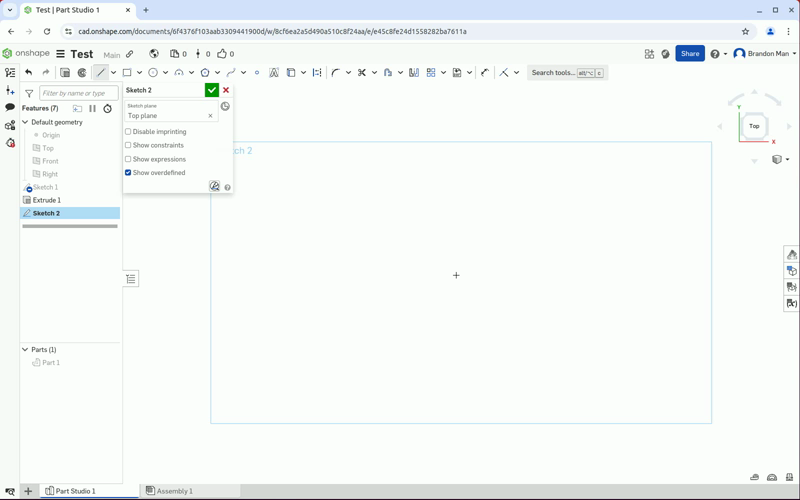
click(456, 274)
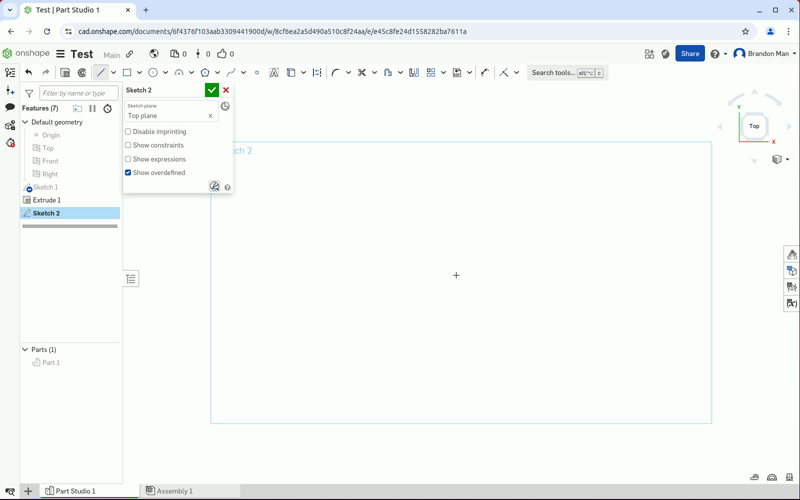
key_up(shift)
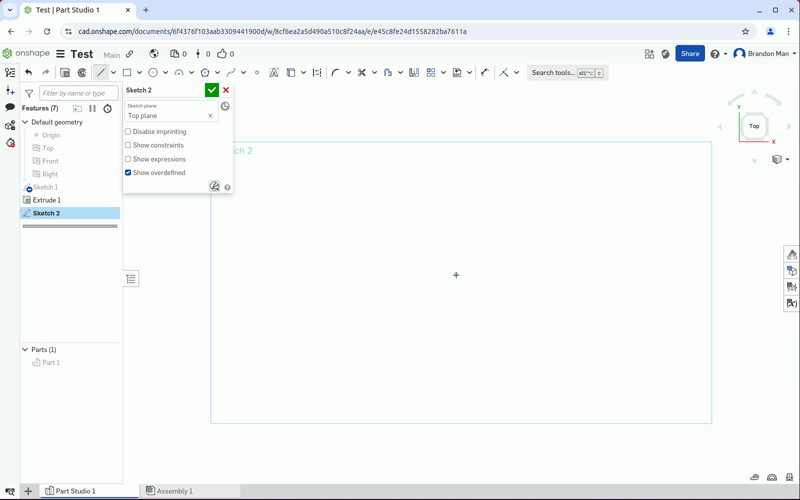
key_down(shift)
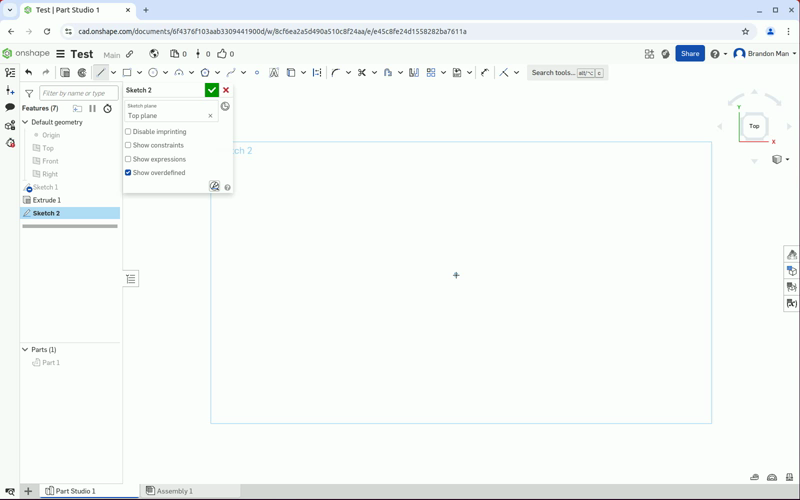
mouse_move(573, 274)
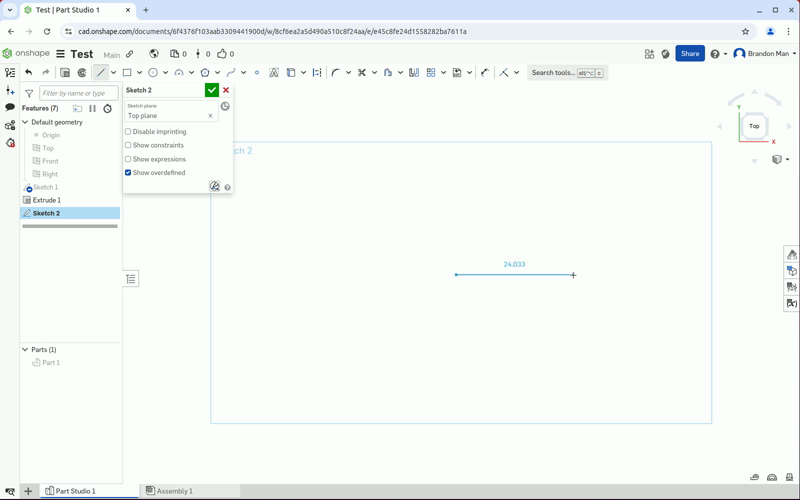
click(573, 274)
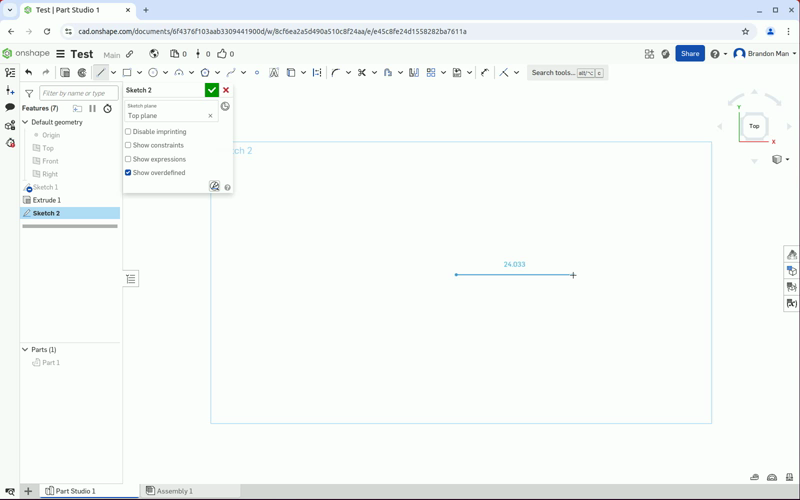
key_up(shift)
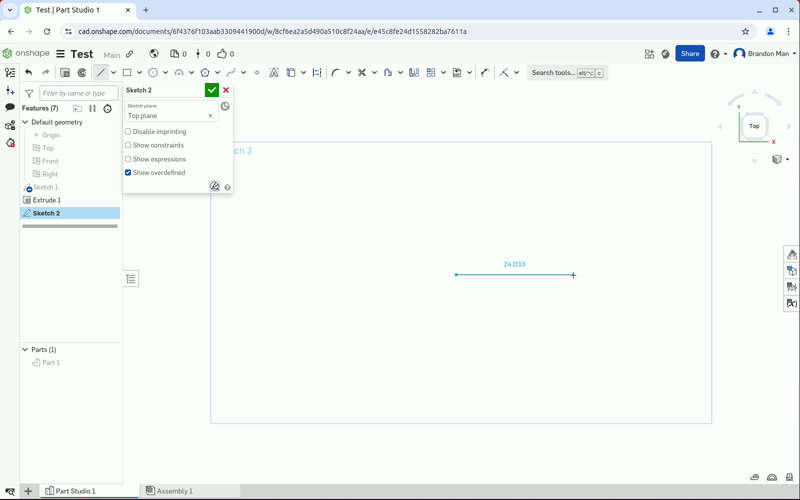
key_down(shift)
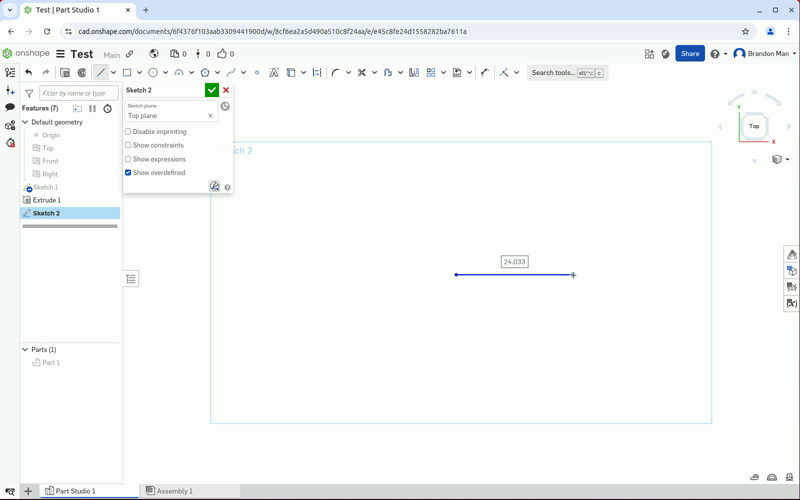
mouse_move(589, 274)
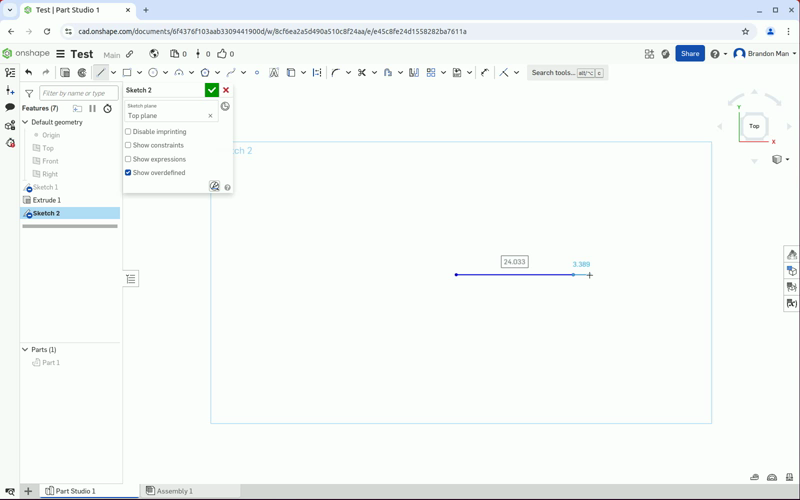
mouse_move(573, 225)
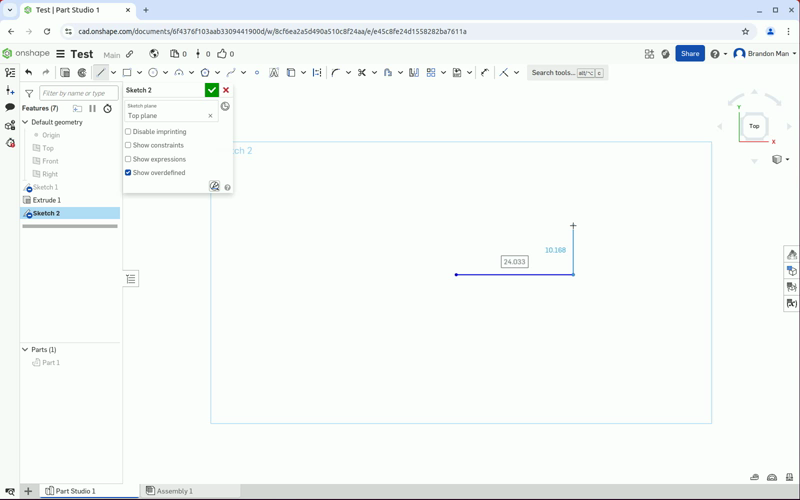
click(573, 225)
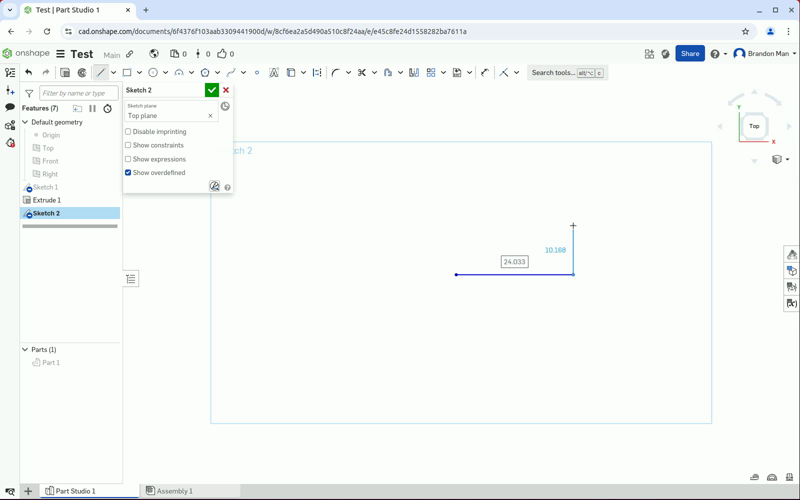
key_up(shift)
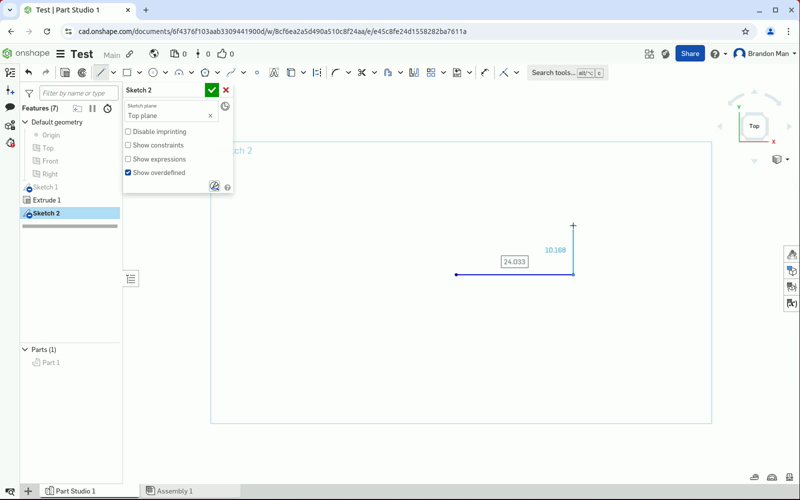
key_down(shift)
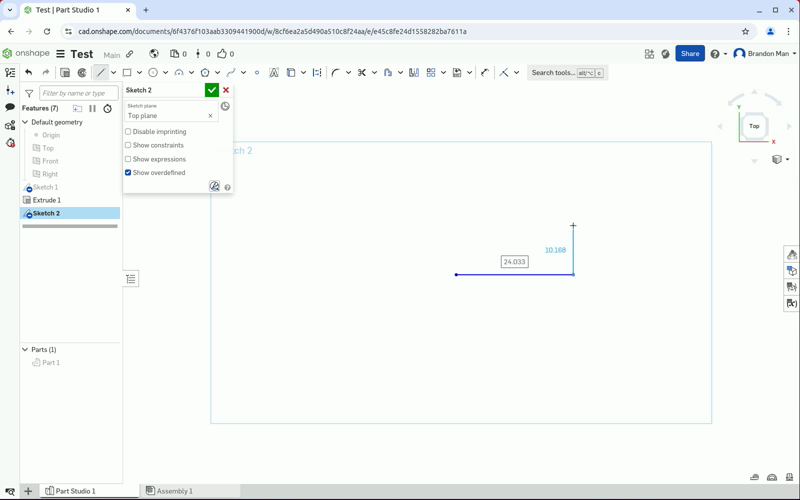
mouse_move(456, 225)
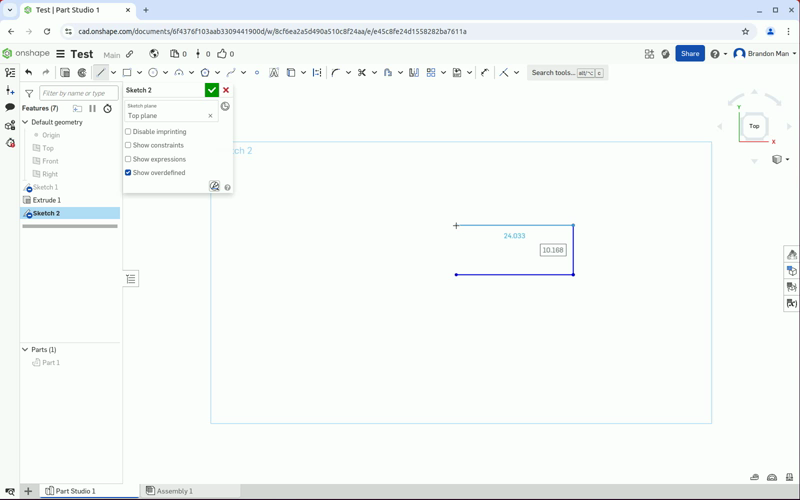
click(456, 225)
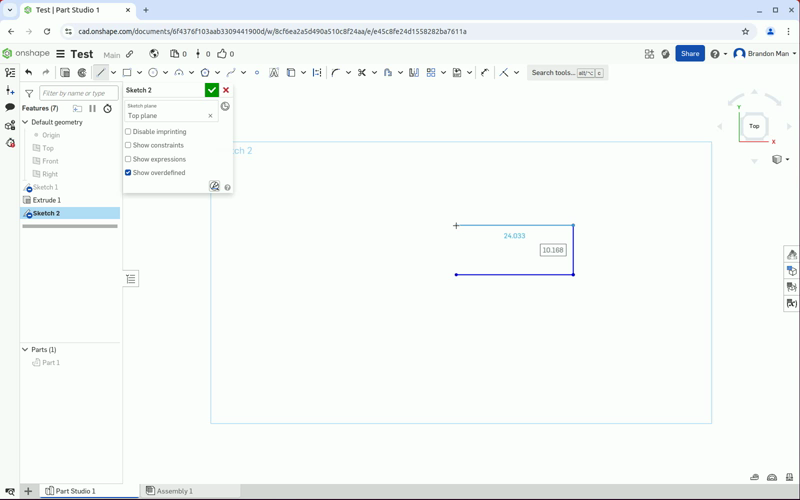
key_up(shift)
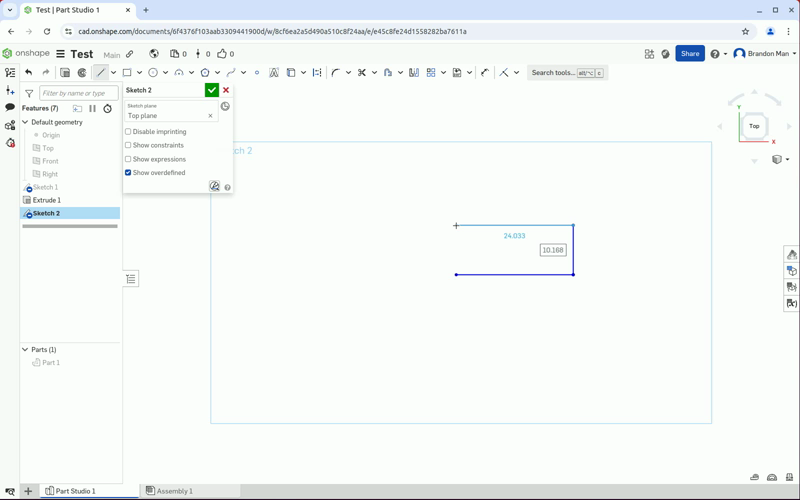
mouse_move(486, 225)
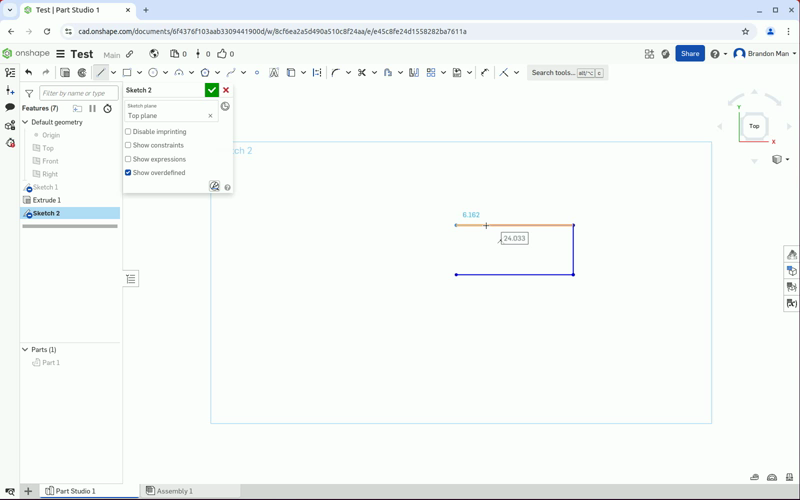
key_down(shift)
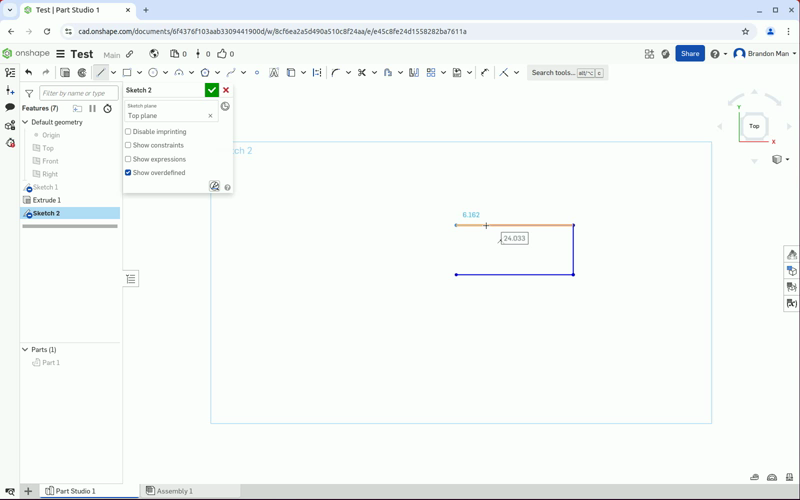
mouse_move(456, 274)
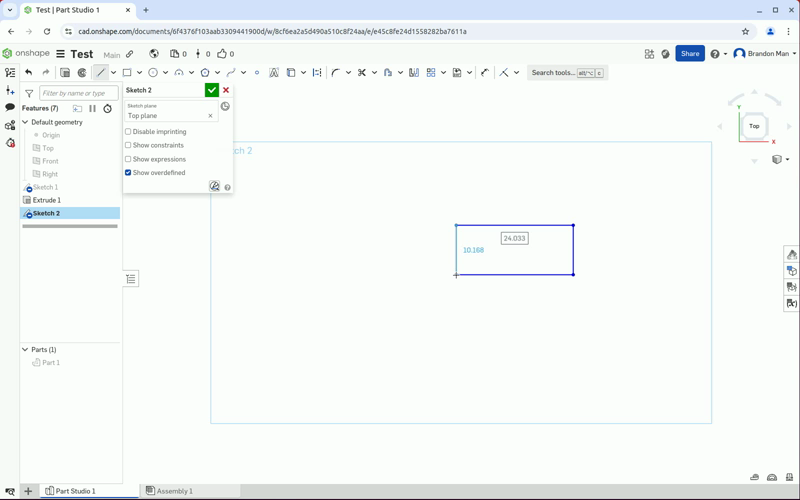
key_up(shift)
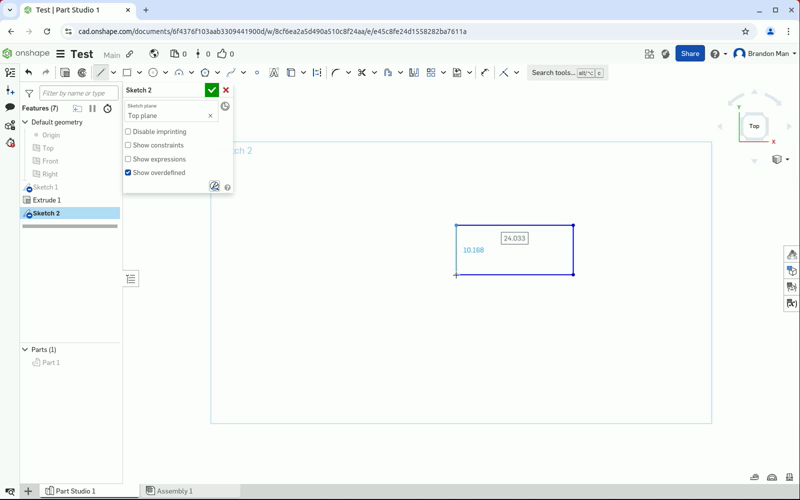
click(456, 274)
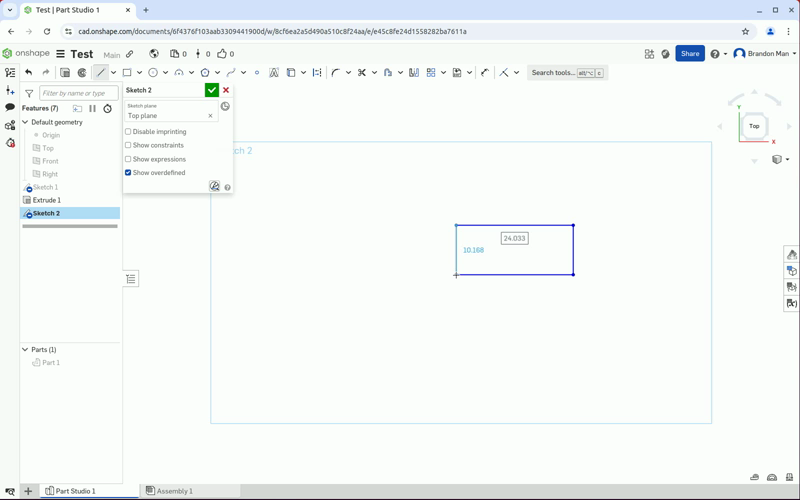
key(esc)
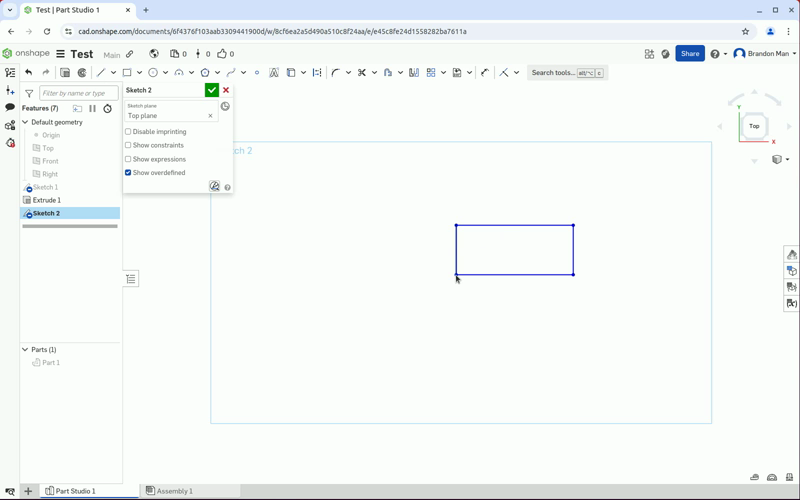
mouse_move(477, 230)
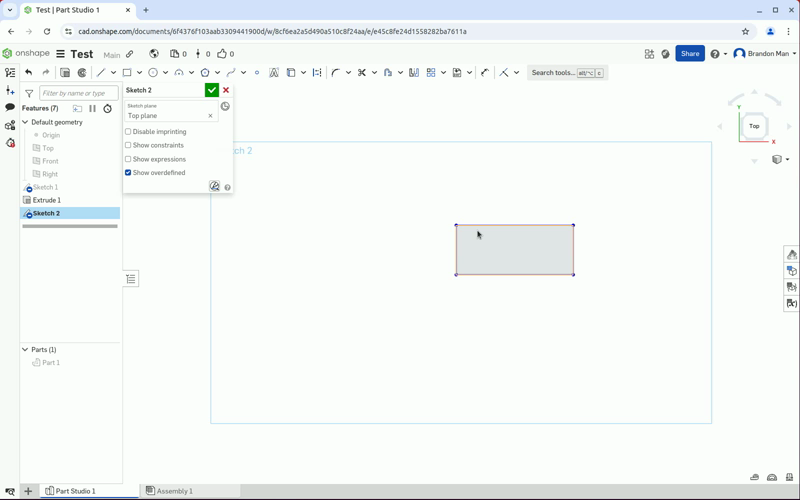
click(477, 230)
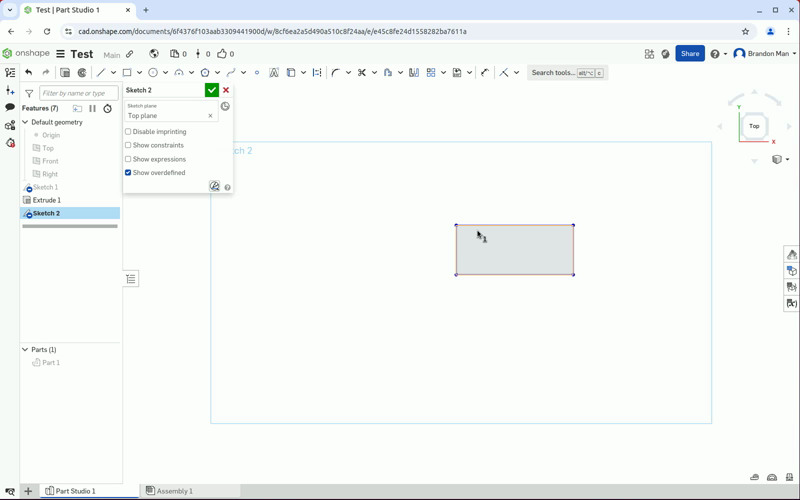
mouse_move(73, 352)
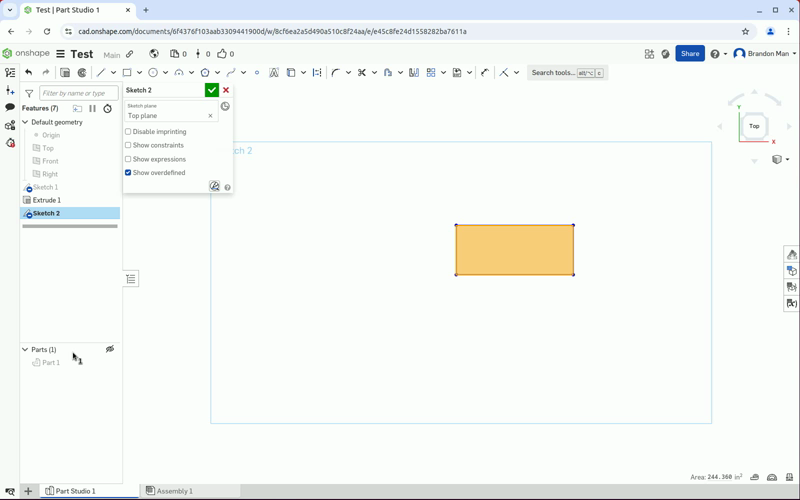
key(shift+y)
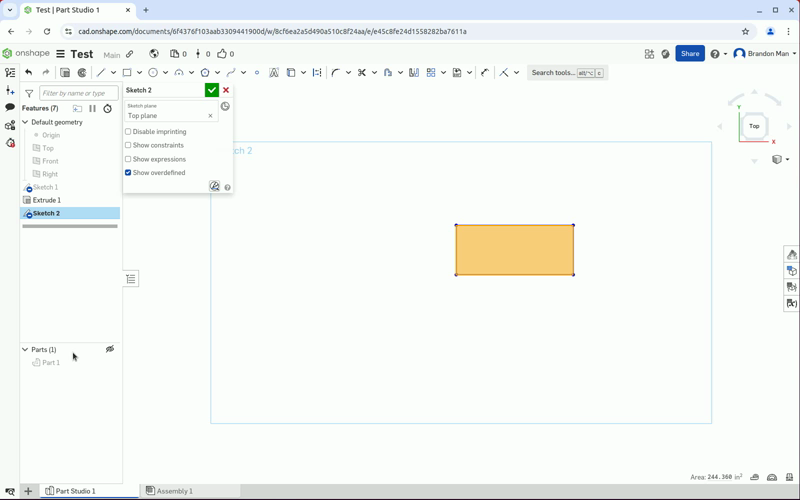
key(shift+e)
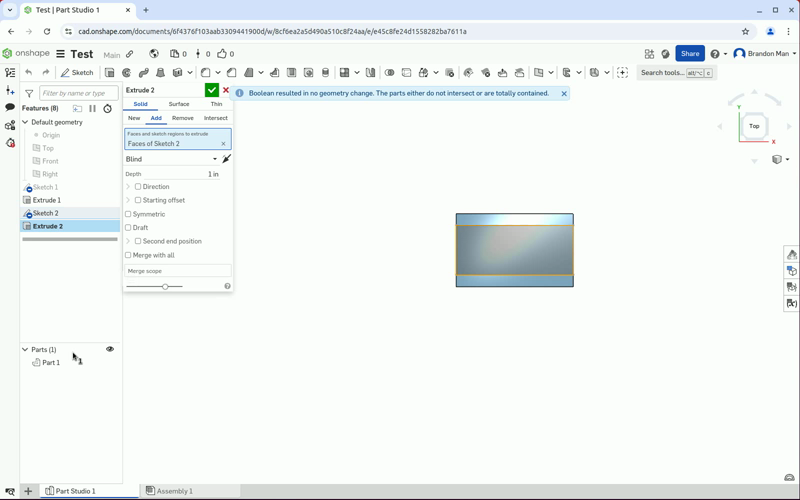
mouse_move(143, 106)
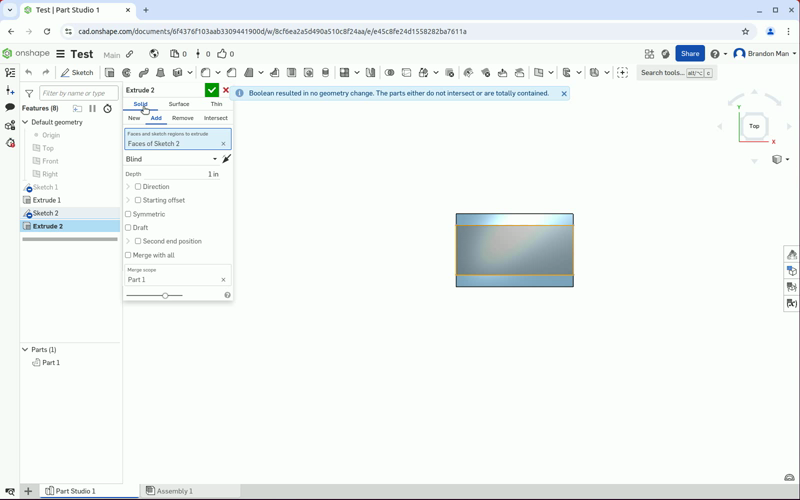
click(143, 106)
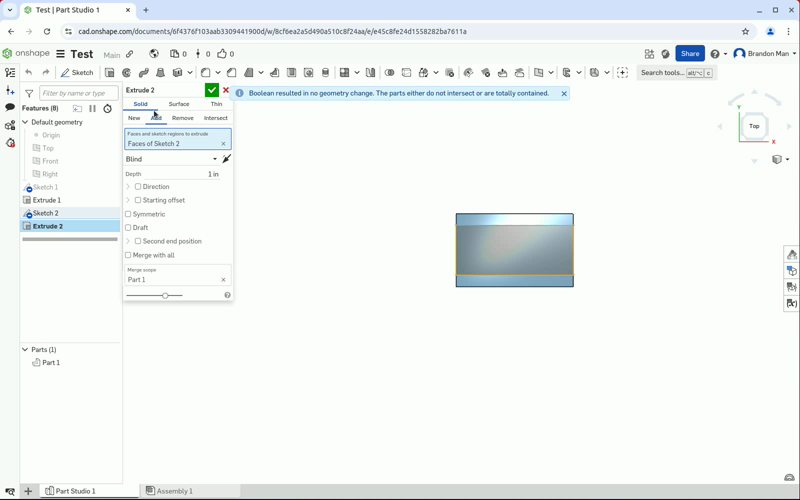
mouse_move(186, 120)
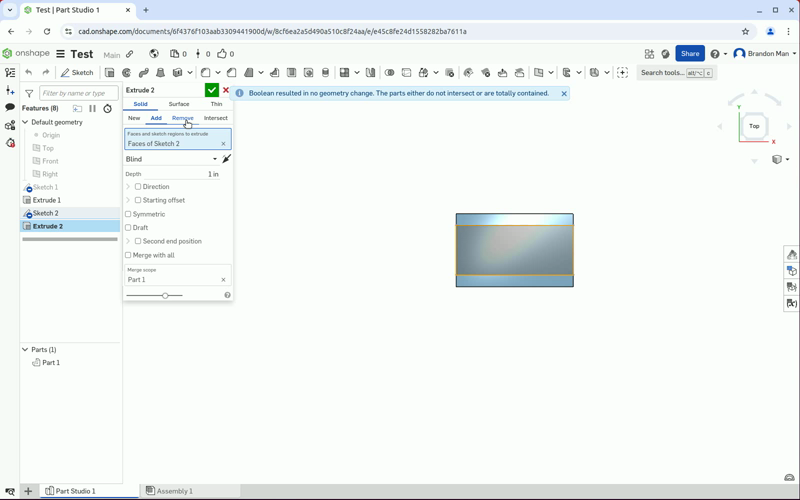
click(186, 120)
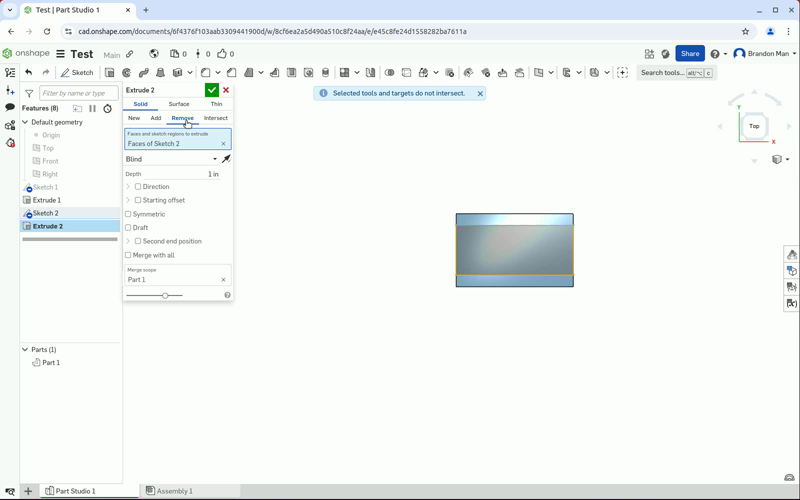
key(tab, 4)
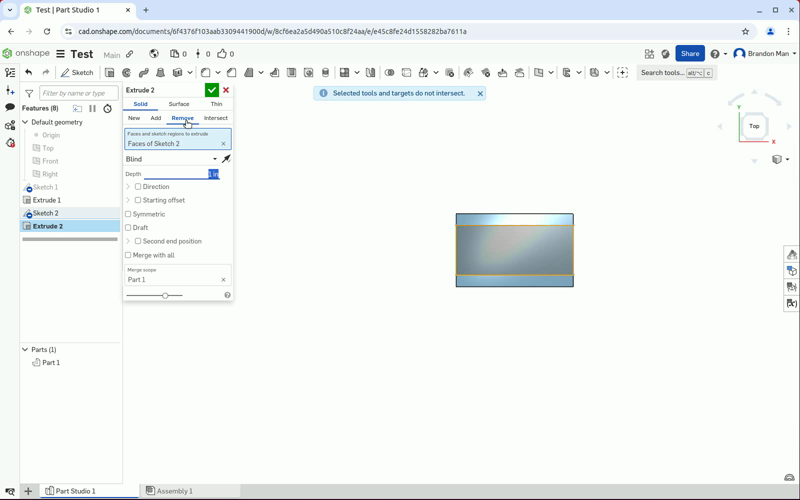
text(-19.257)
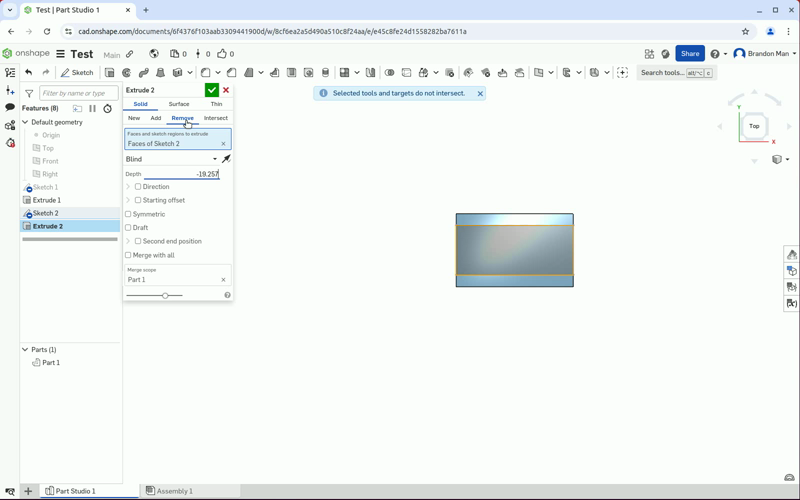
key(tab, 6)
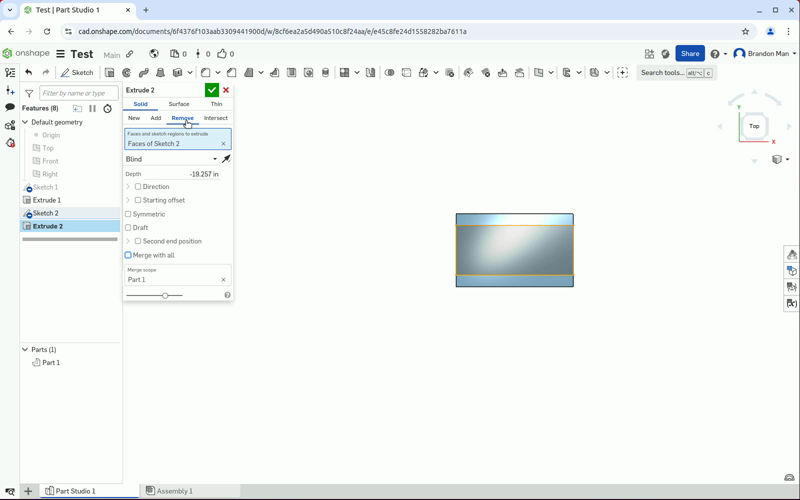
key(space)
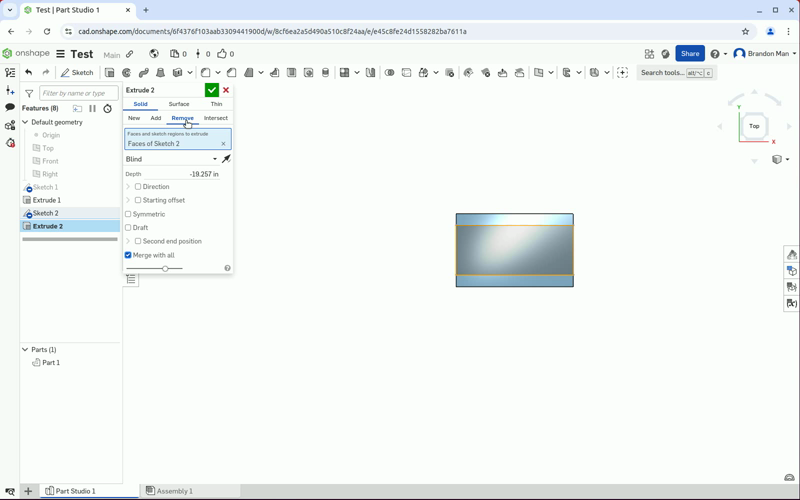
key(enter)
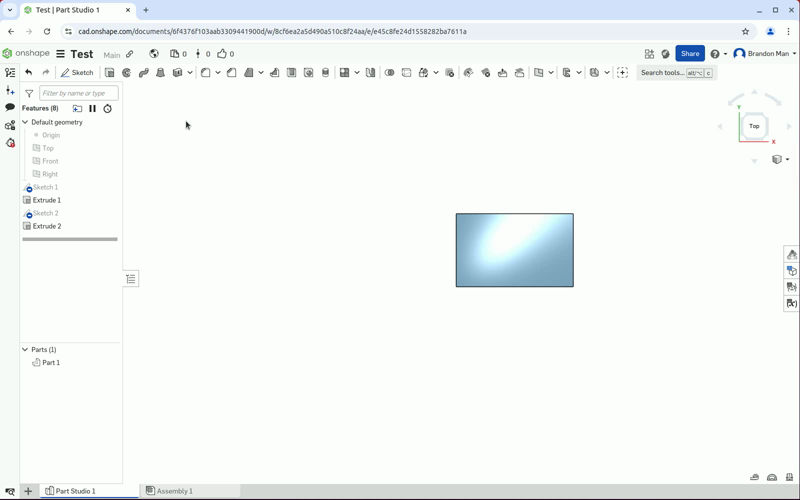
key(shift+h)
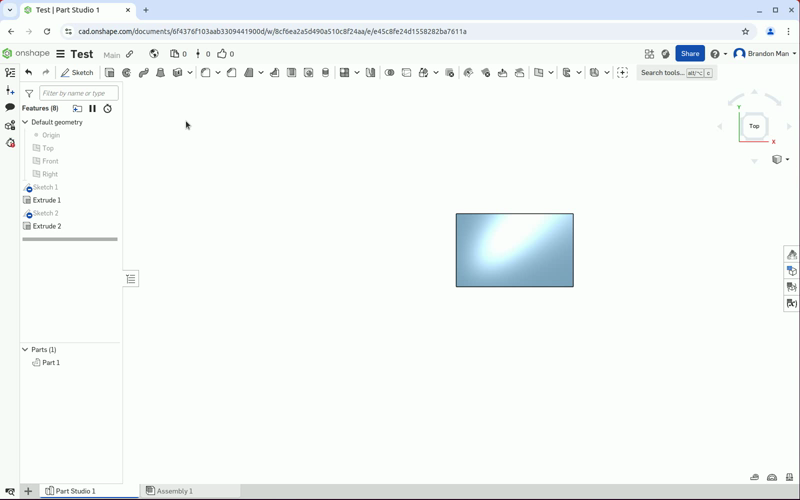
key(shift+h)
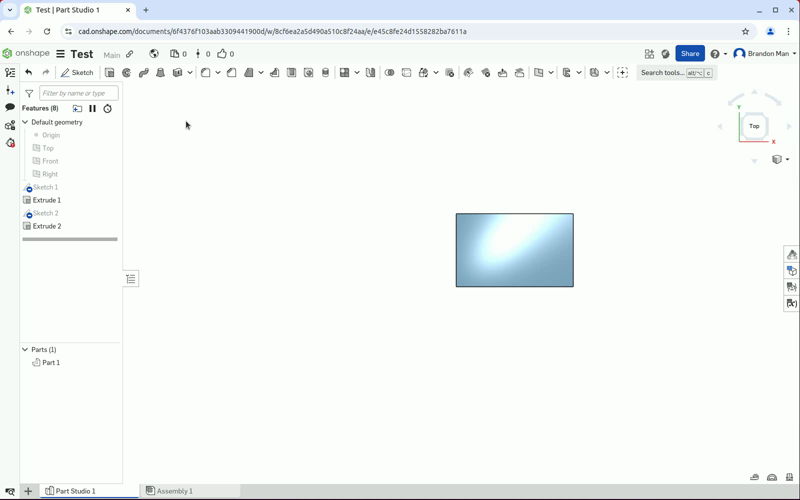
mouse_move(73, 189)
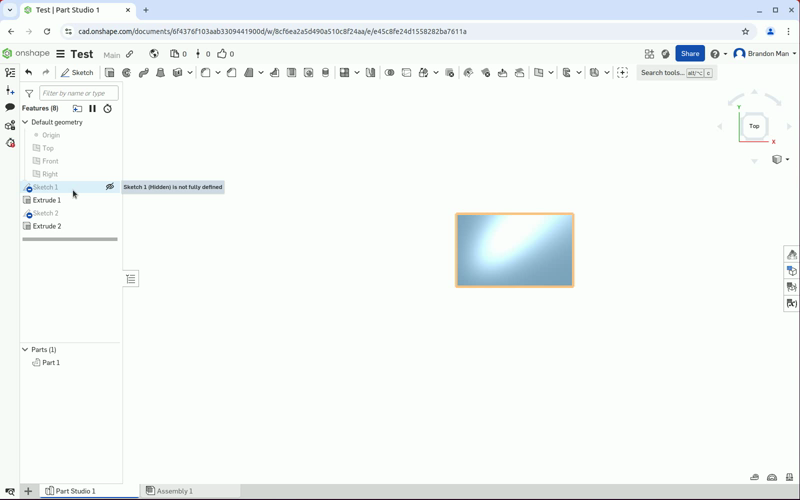
click(73, 189)
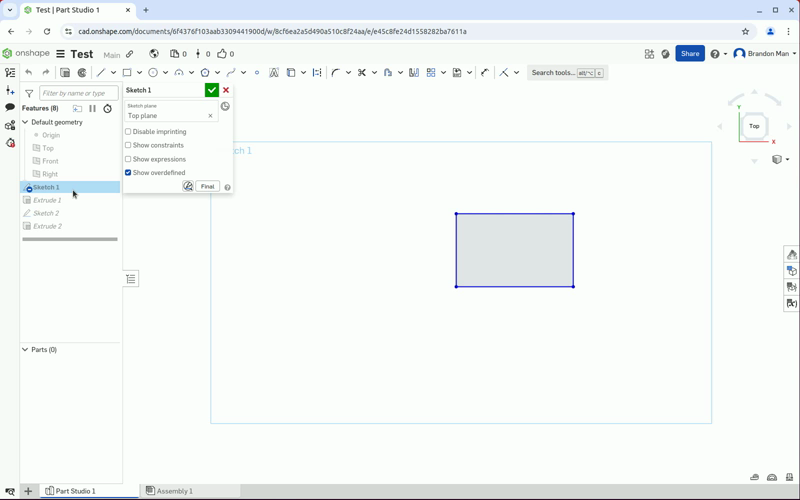
mouse_move(229, 92)
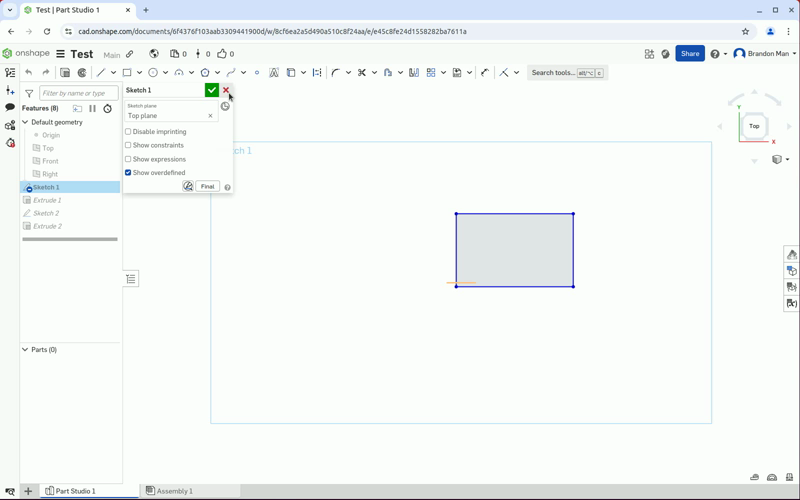
click(229, 92)
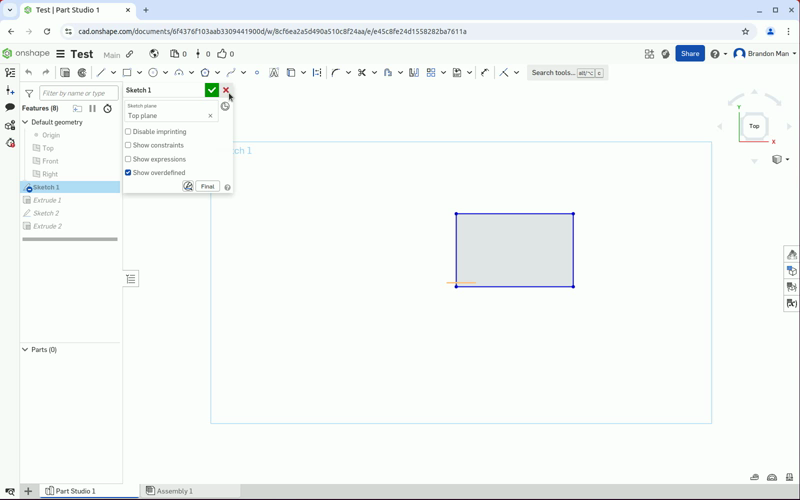
key(shift+s)
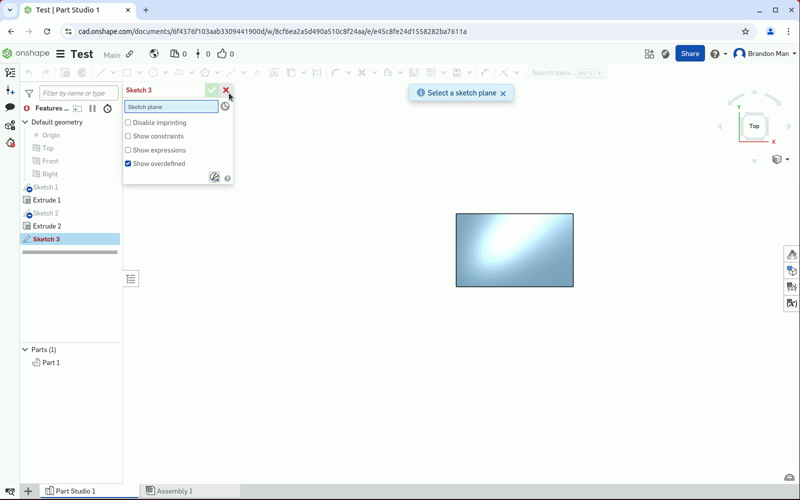
mouse_move(73, 150)
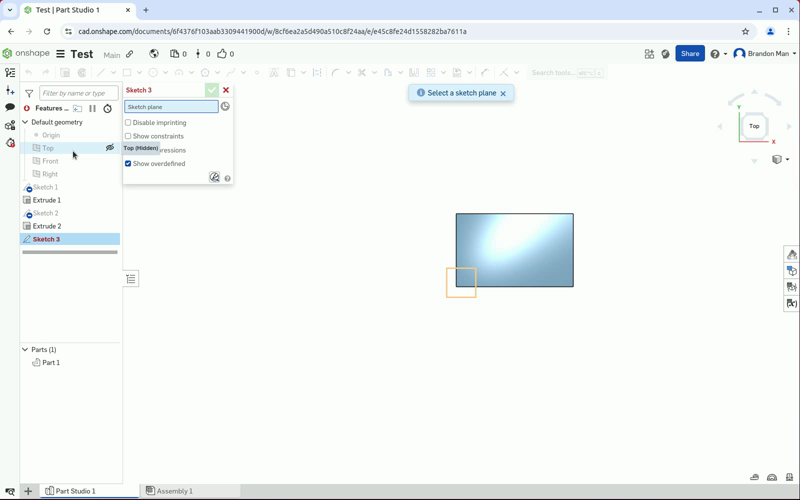
click(73, 150)
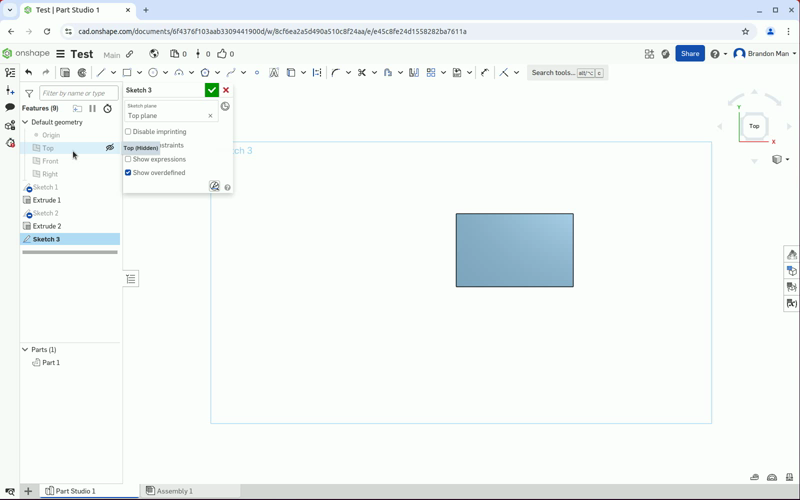
mouse_move(73, 352)
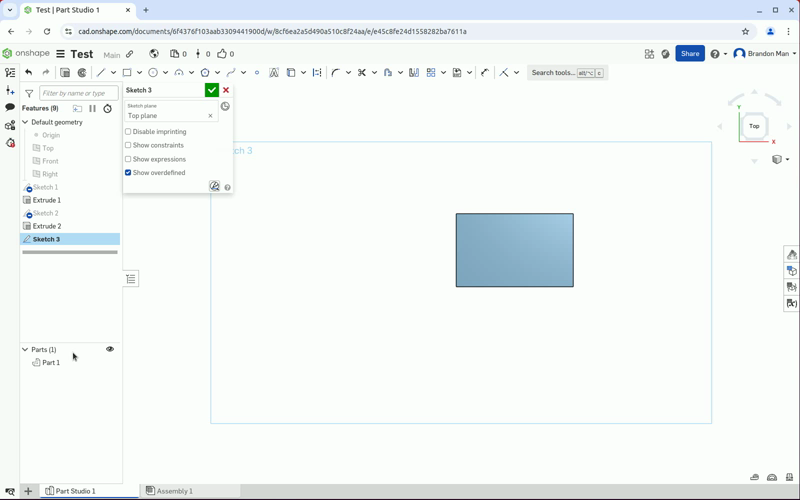
key(y)
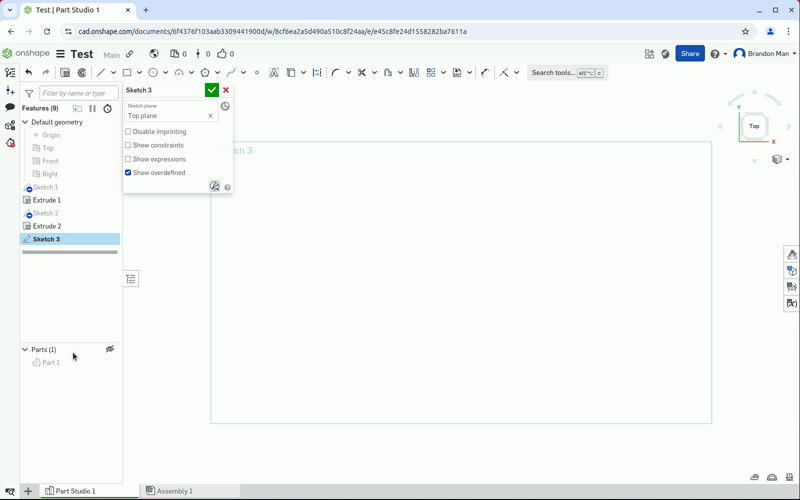
key(l)
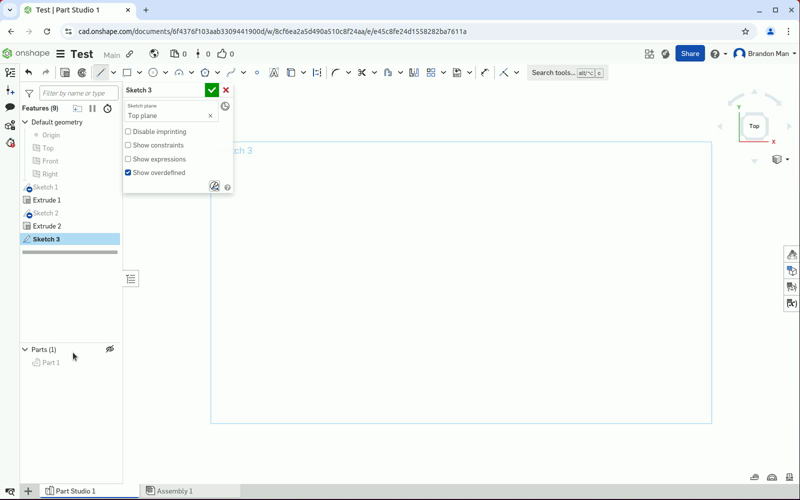
key_down(shift)
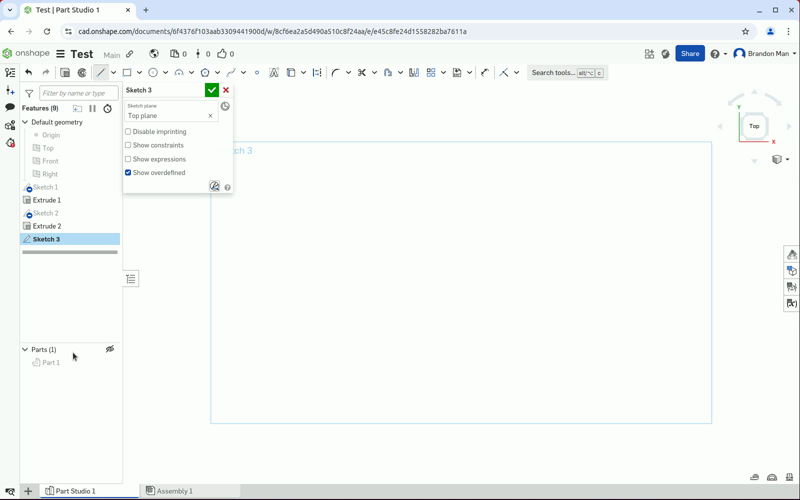
mouse_move(467, 286)
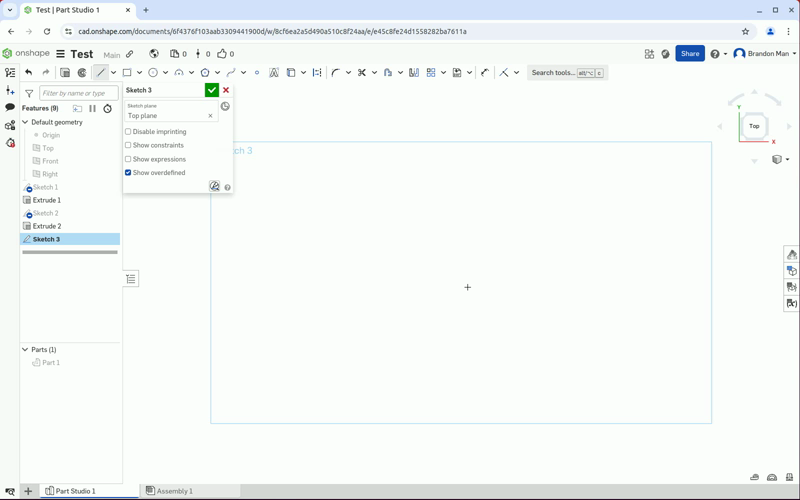
click(467, 286)
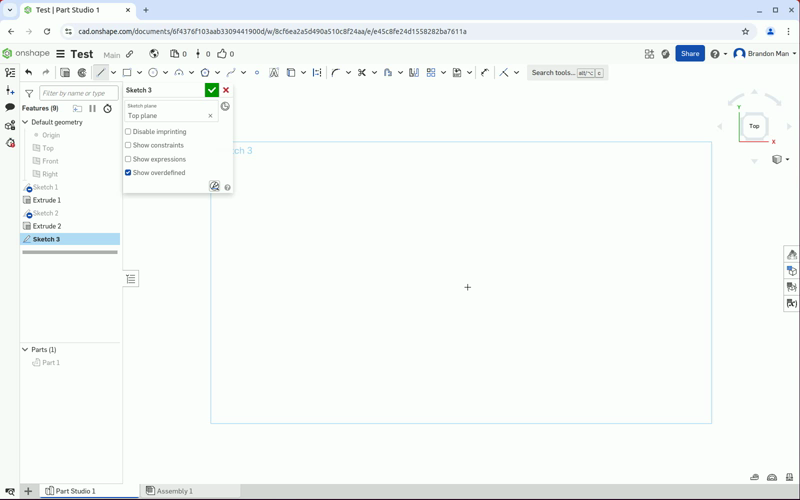
key_up(shift)
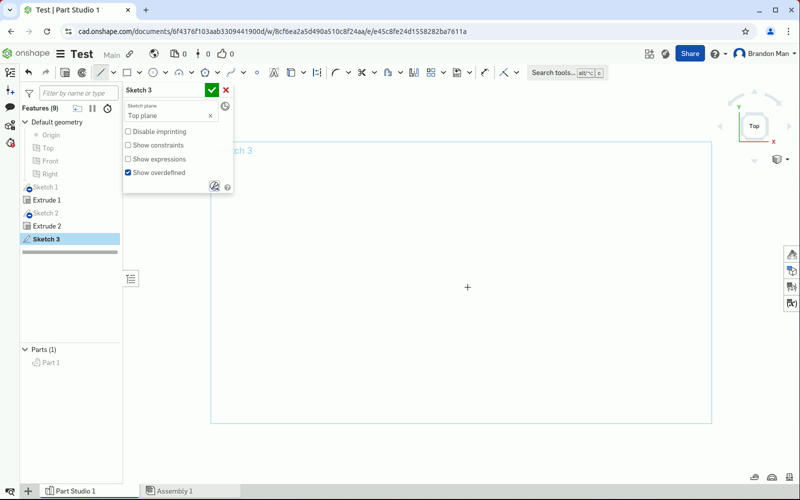
key_down(shift)
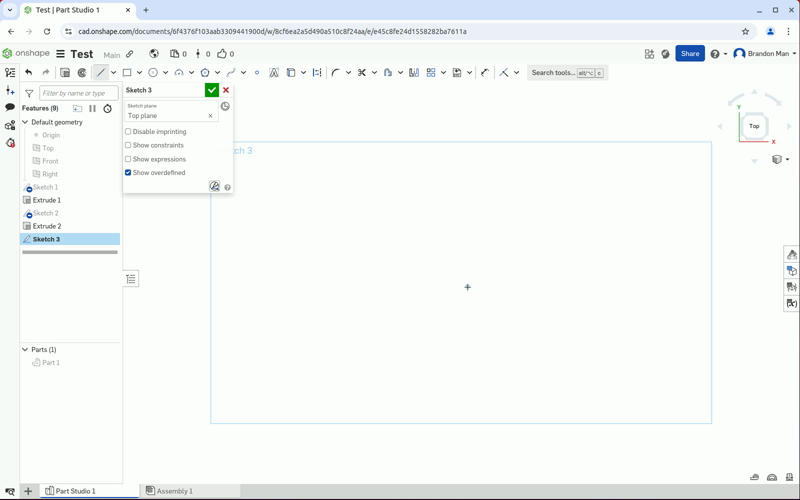
mouse_move(561, 286)
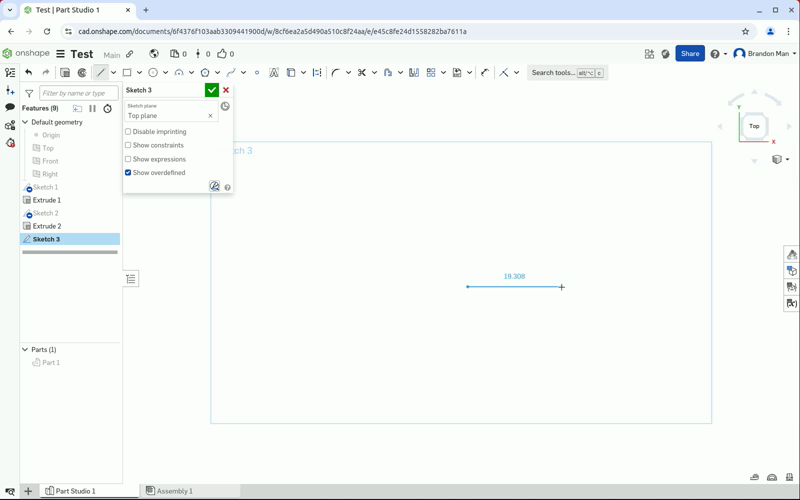
click(561, 286)
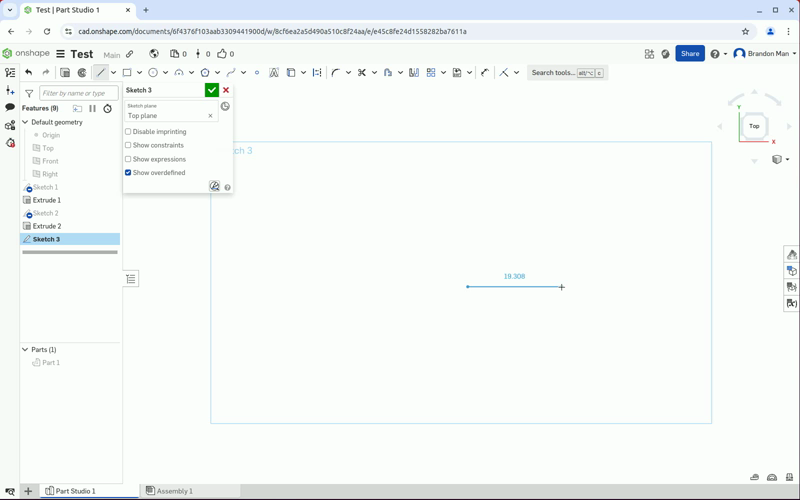
key_up(shift)
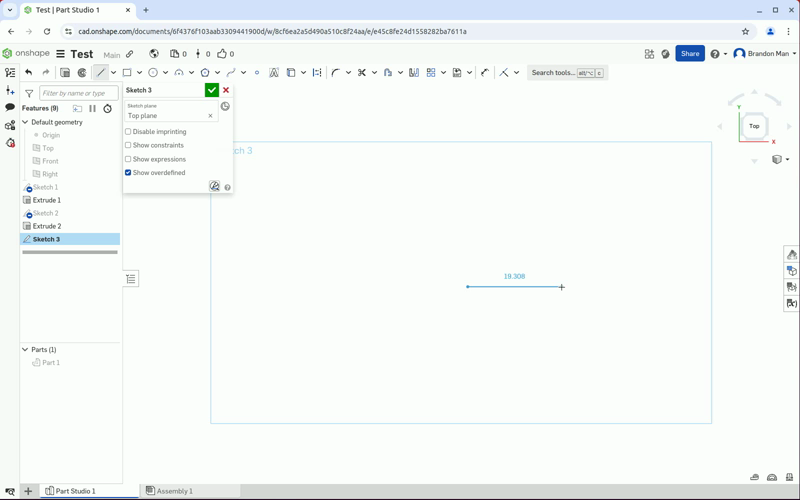
key_down(shift)
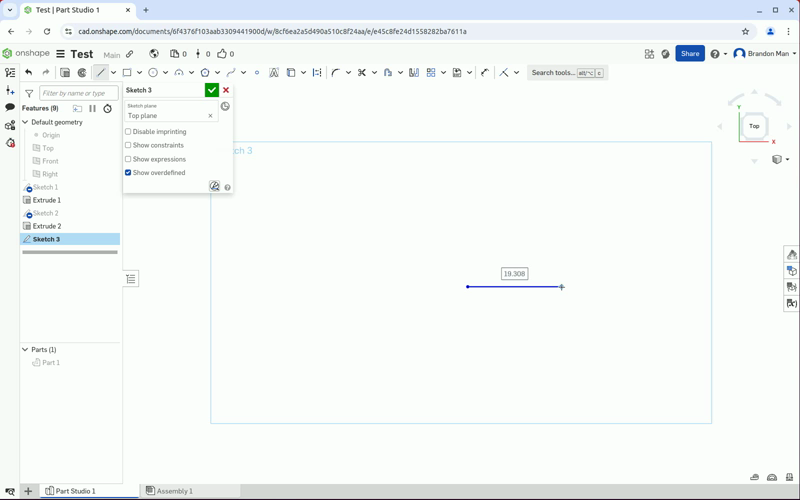
mouse_move(561, 213)
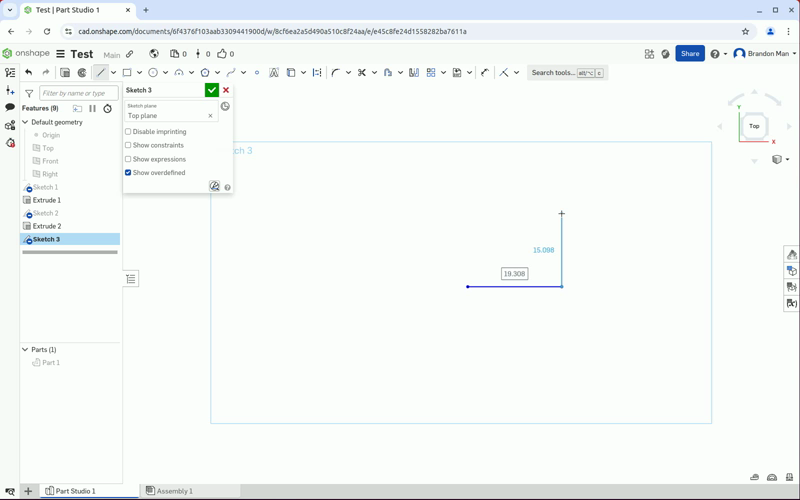
click(561, 213)
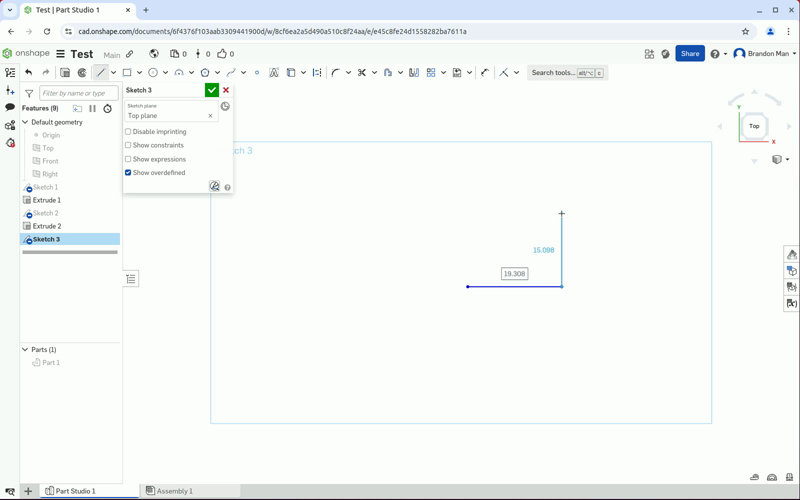
key_up(shift)
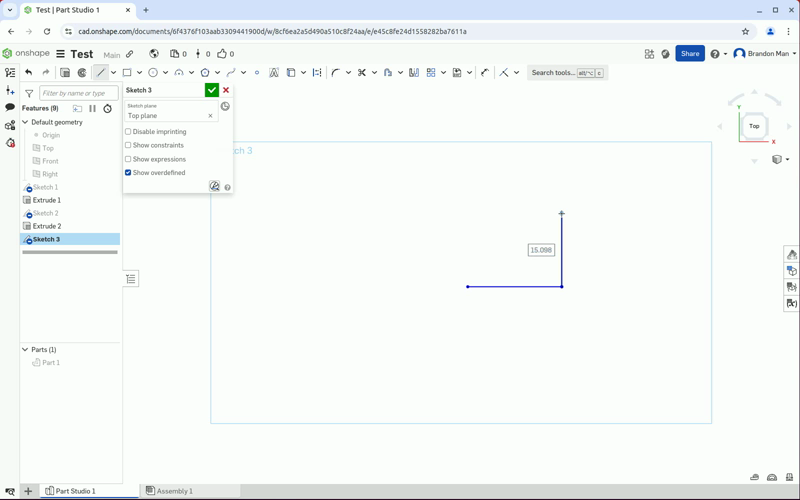
key_down(shift)
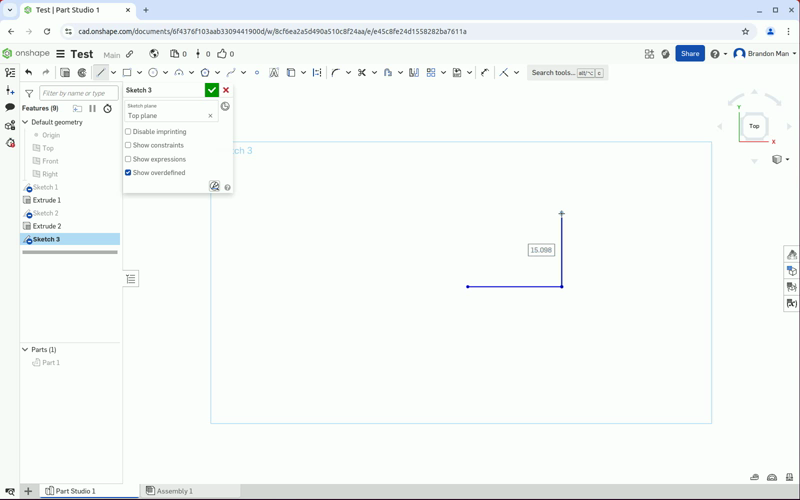
mouse_move(467, 213)
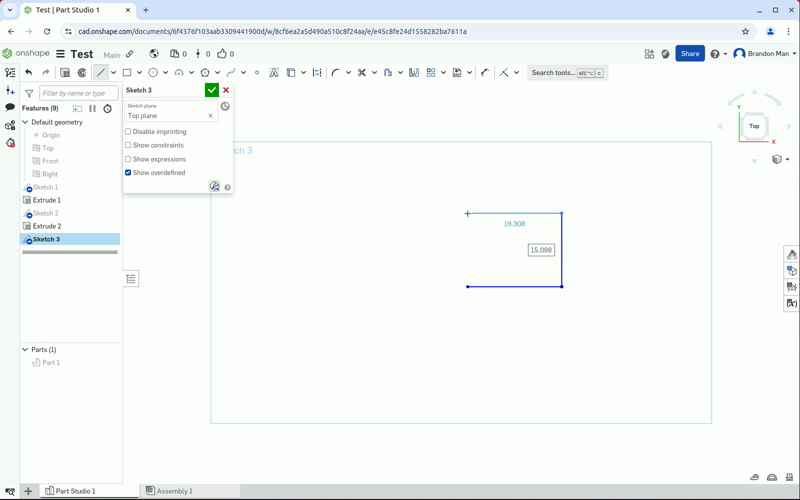
click(467, 213)
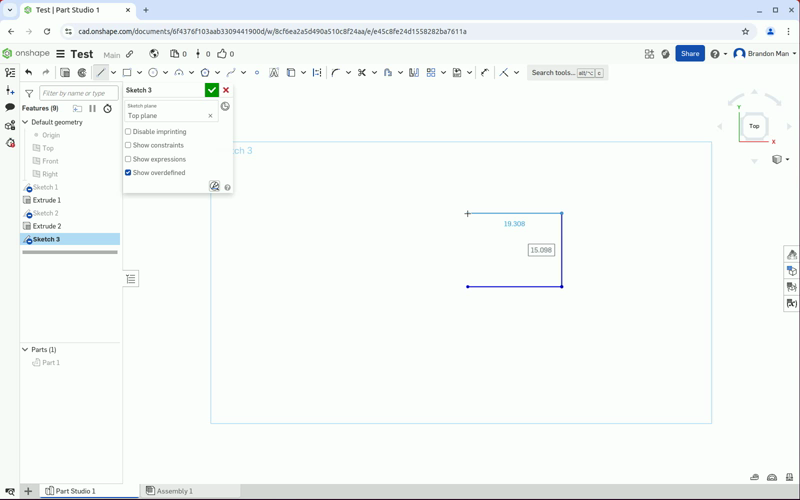
key_up(shift)
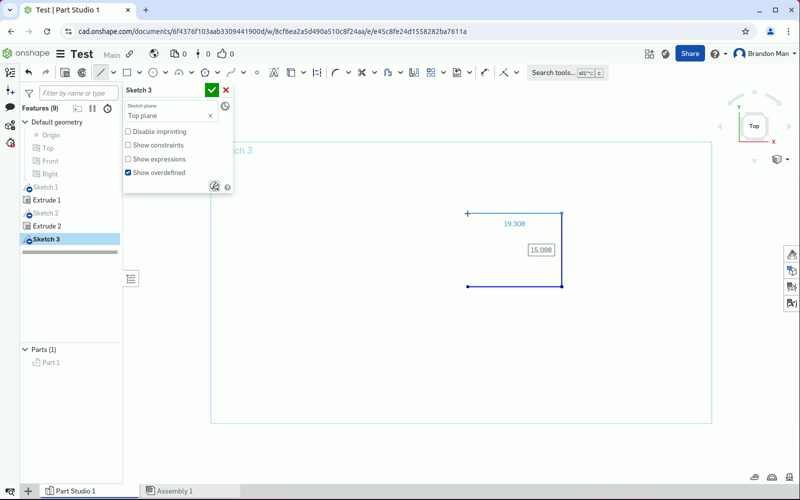
key_down(shift)
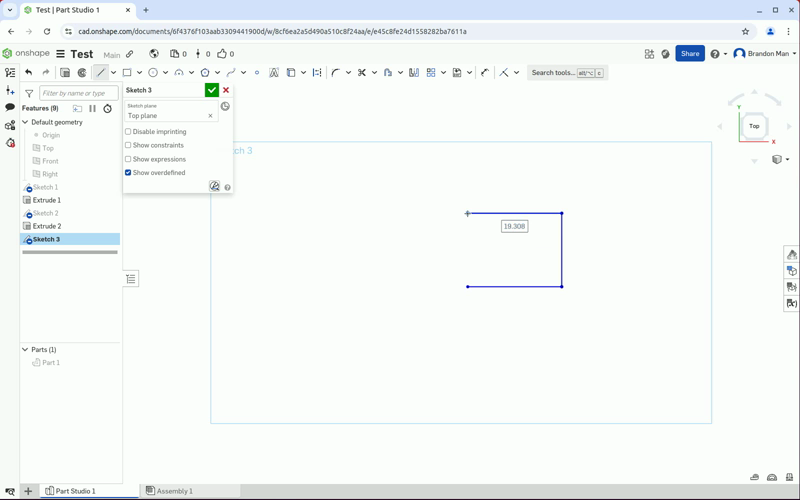
mouse_move(467, 286)
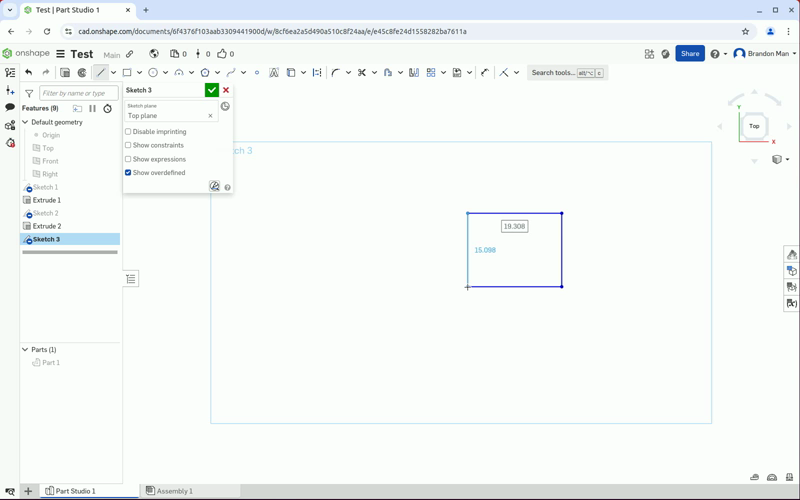
key_up(shift)
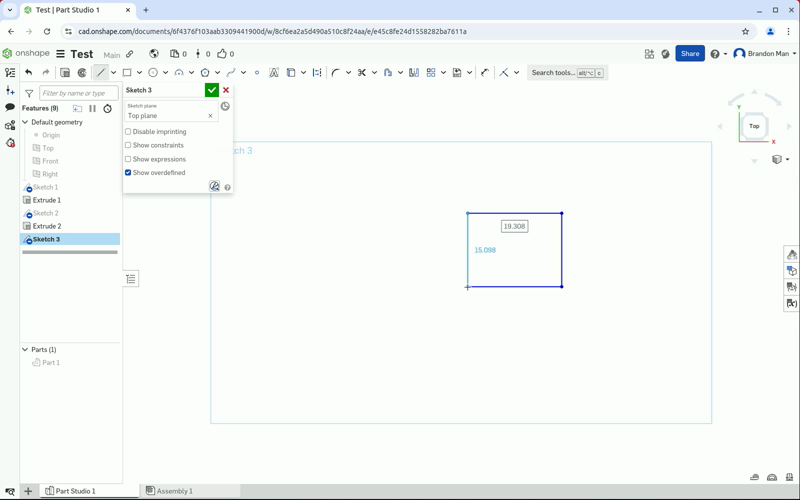
click(467, 286)
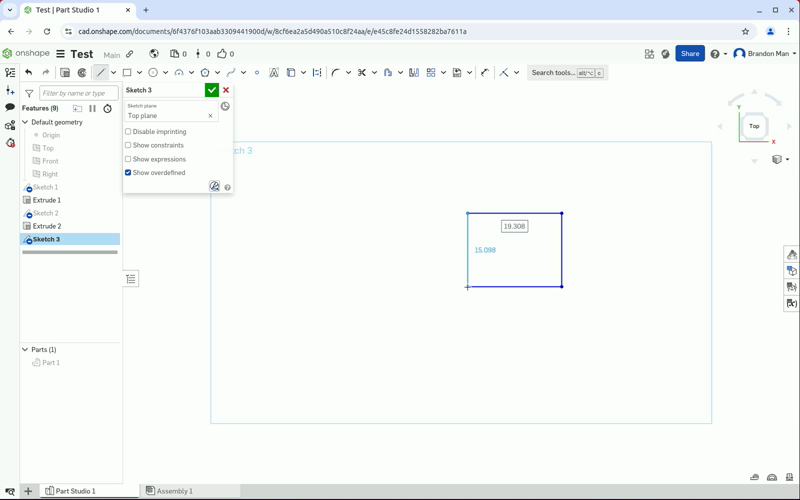
key(esc)
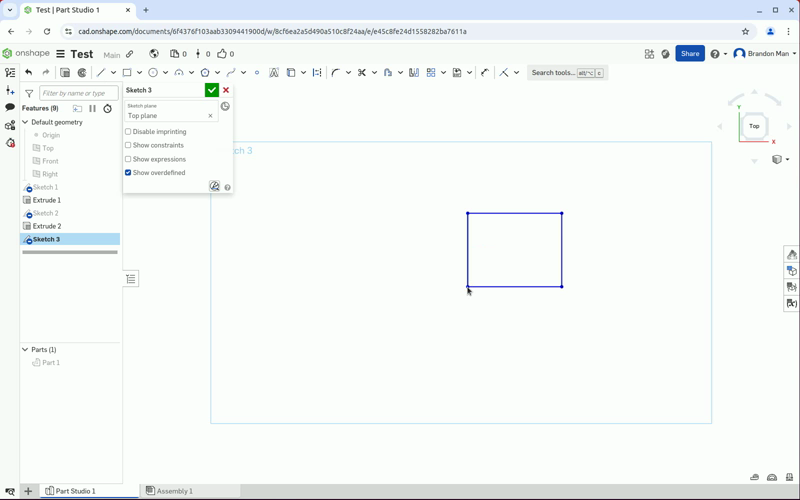
mouse_move(502, 243)
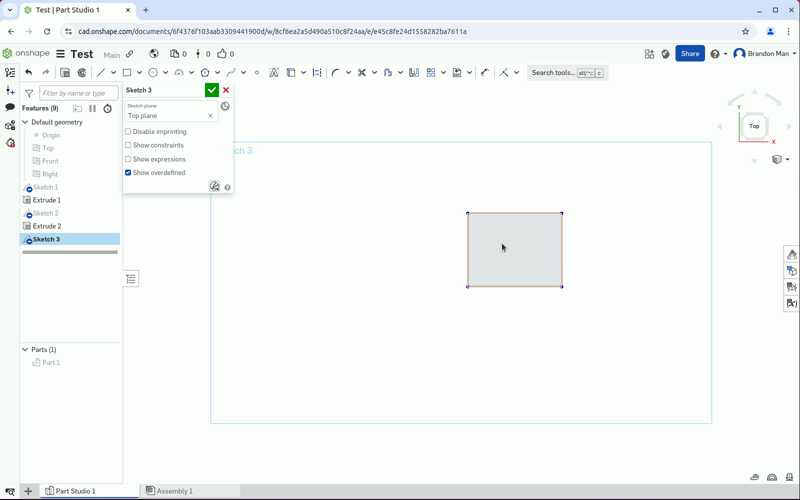
click(502, 243)
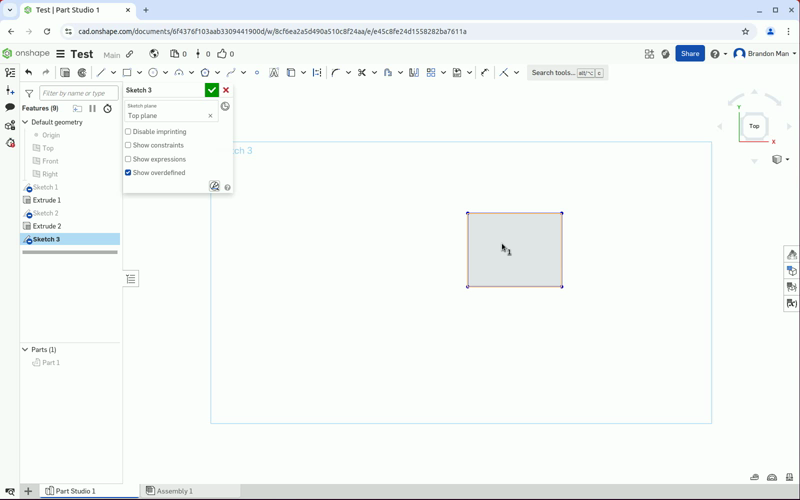
mouse_move(73, 352)
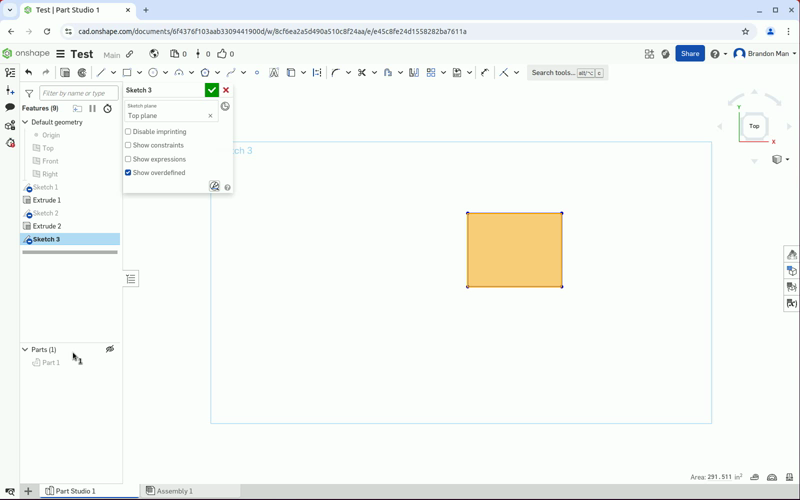
key(shift+y)
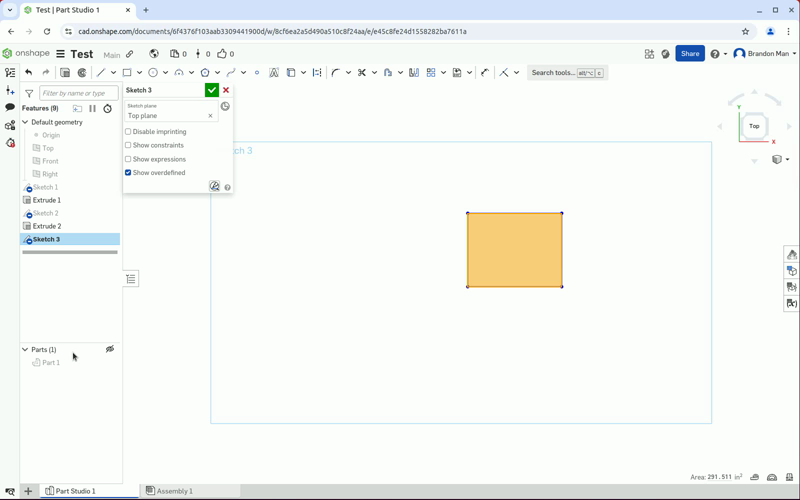
key(shift+e)
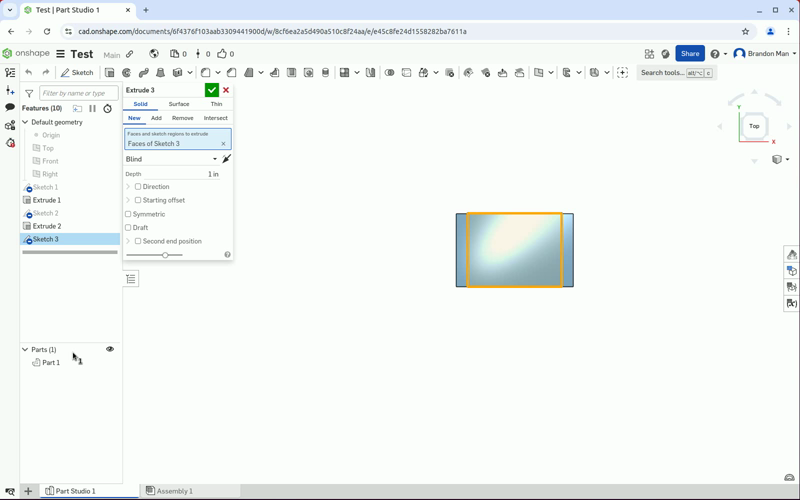
mouse_move(143, 106)
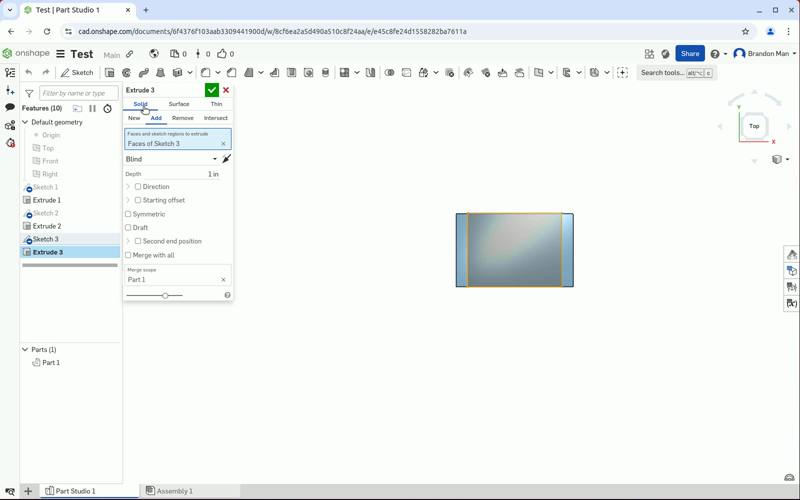
click(143, 106)
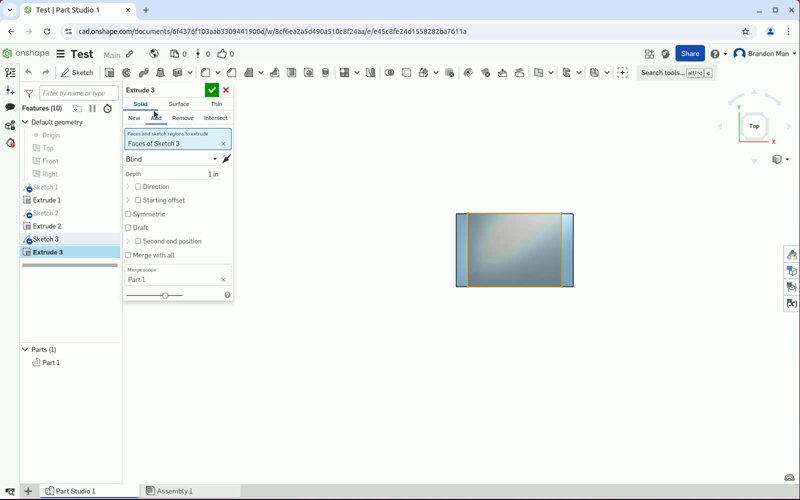
mouse_move(186, 120)
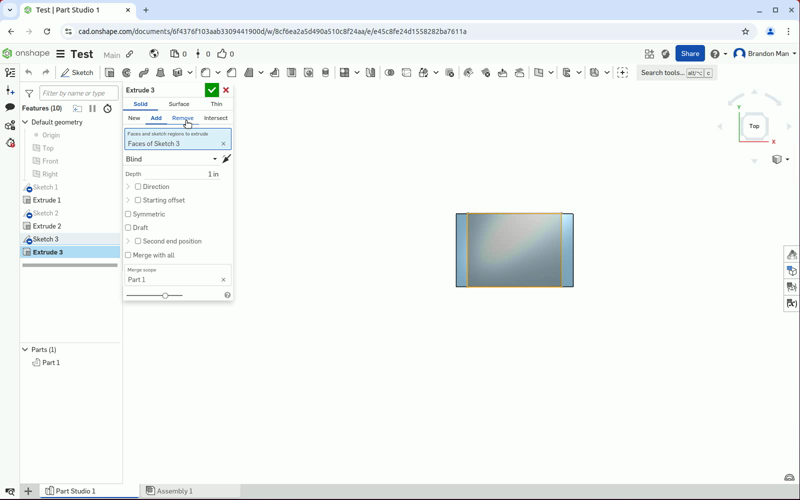
click(186, 120)
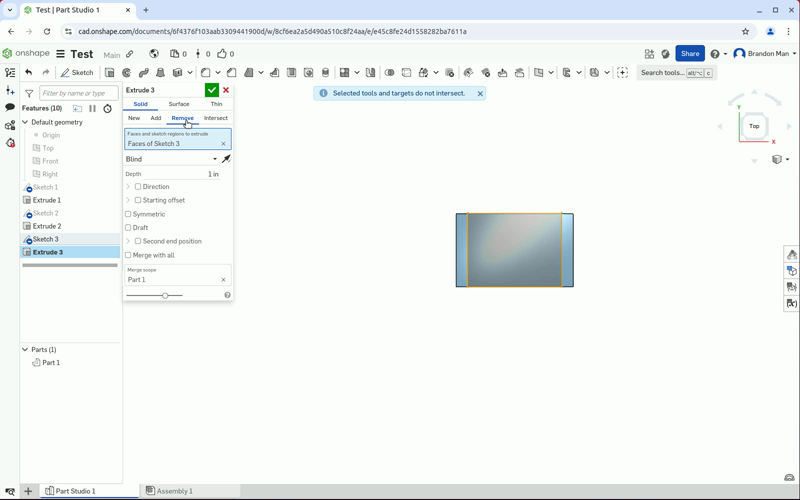
key(tab, 4)
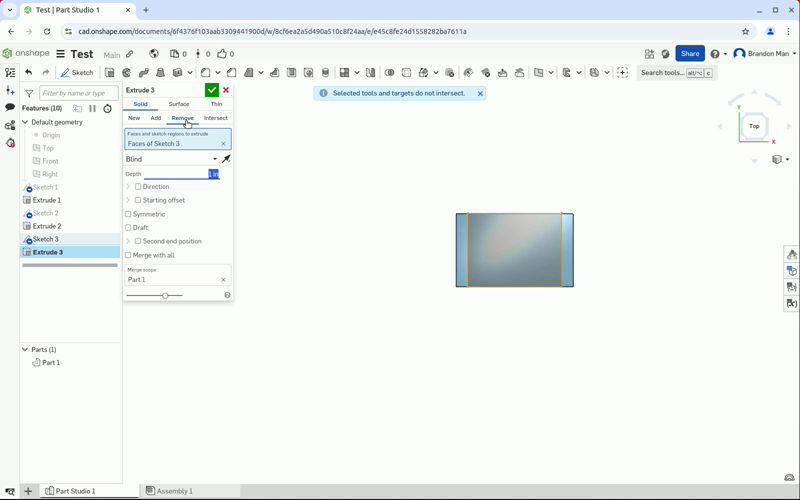
text(-19.257)
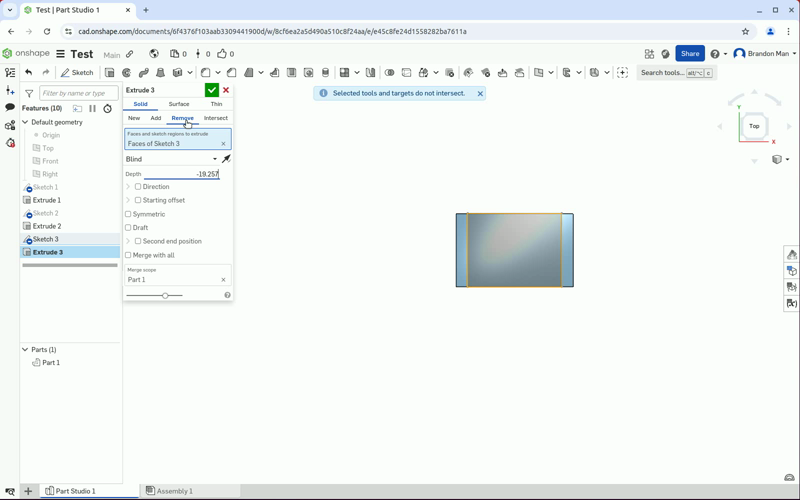
key(tab, 6)
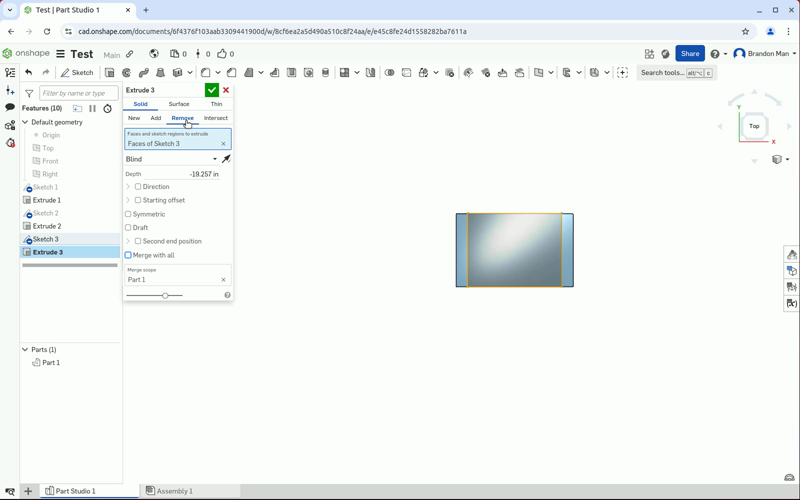
key(space)
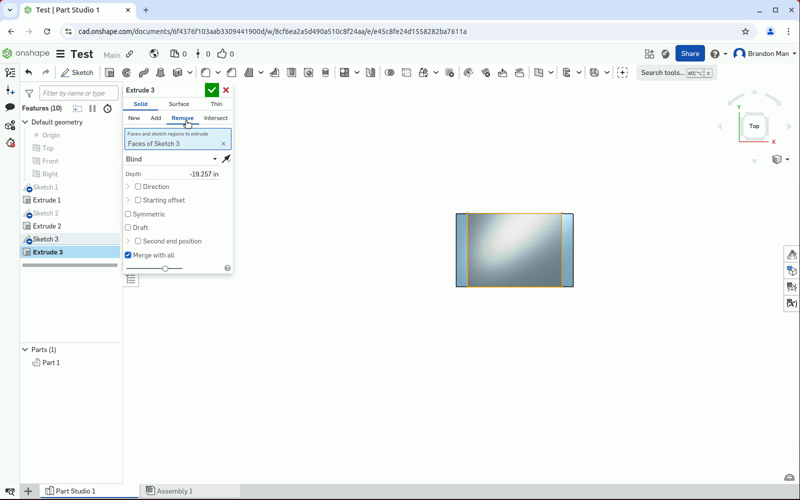
key(enter)
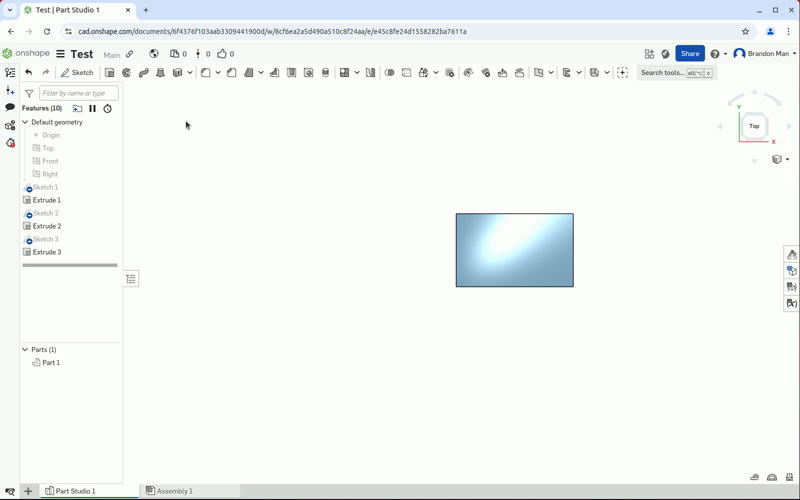
key(shift+h)
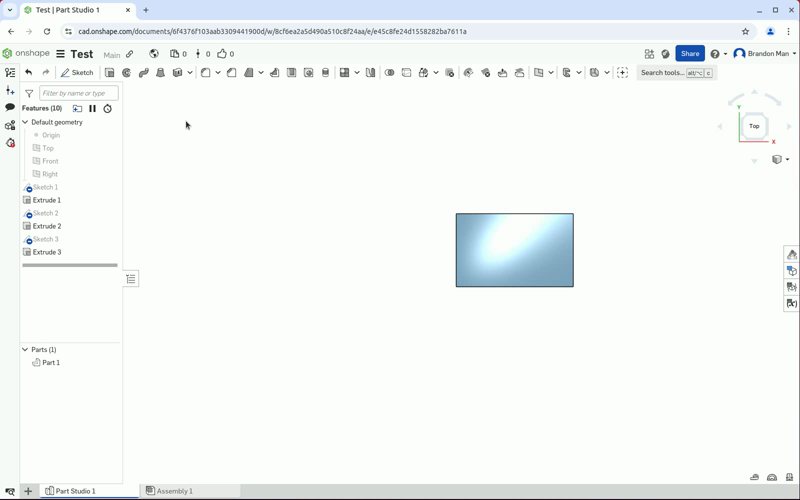
key(shift+h)
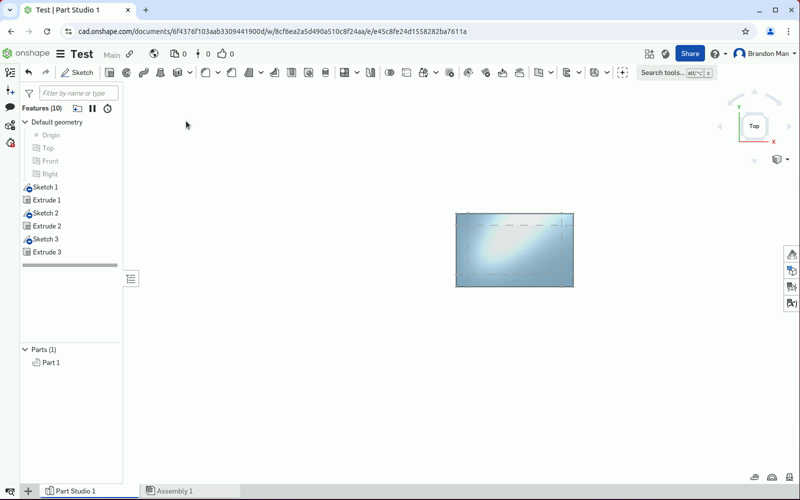
key(shift+7)
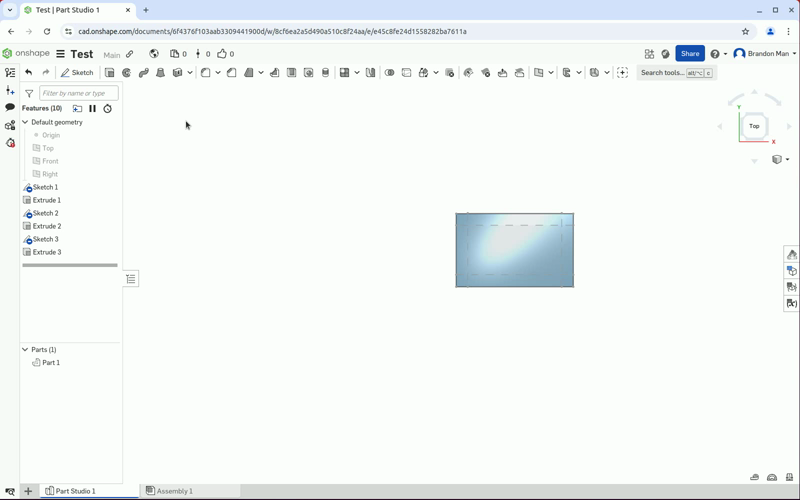
key(up, 3)
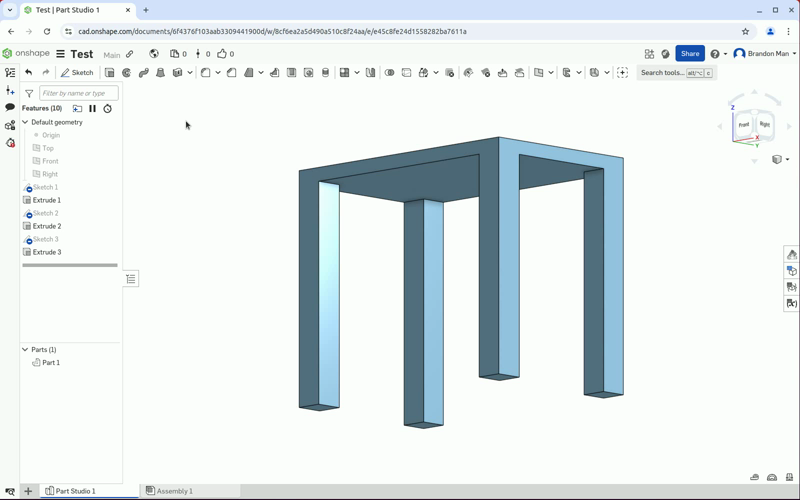
key(left, 3)
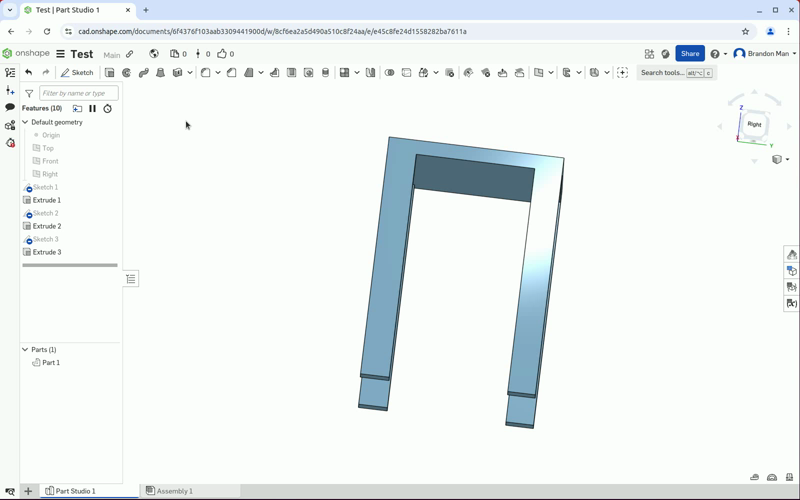
key(right, 3)
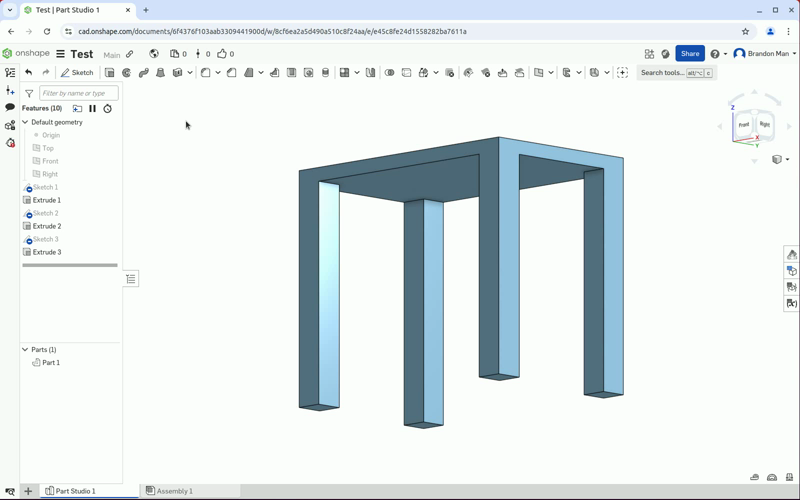
key(down, 3)
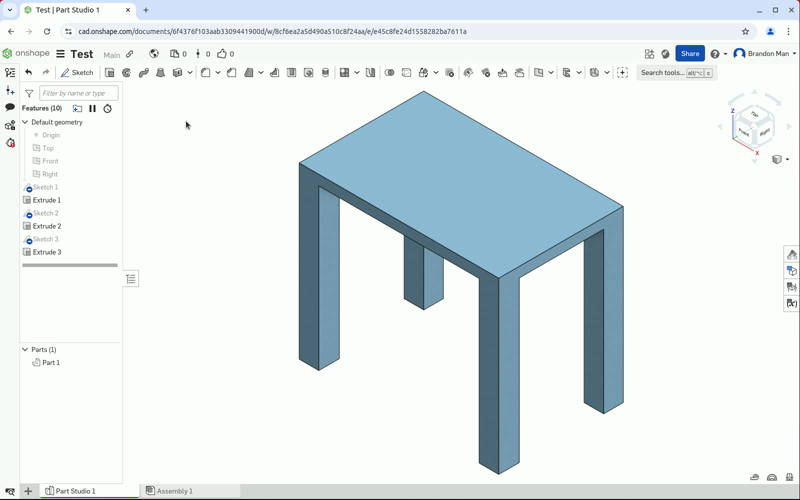
mouse_move(73, 189)
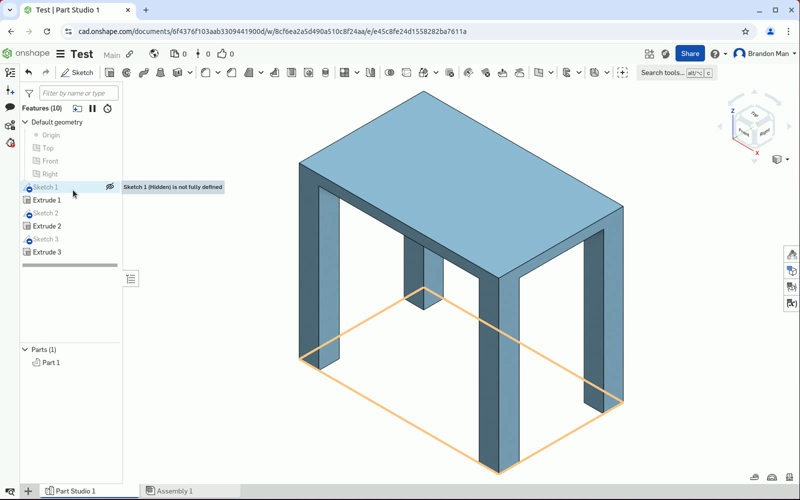
click(73, 189)